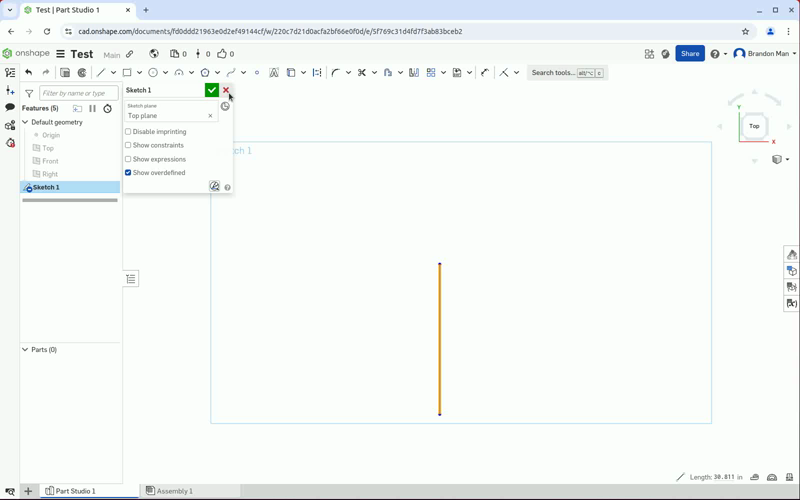
key(shift+h)
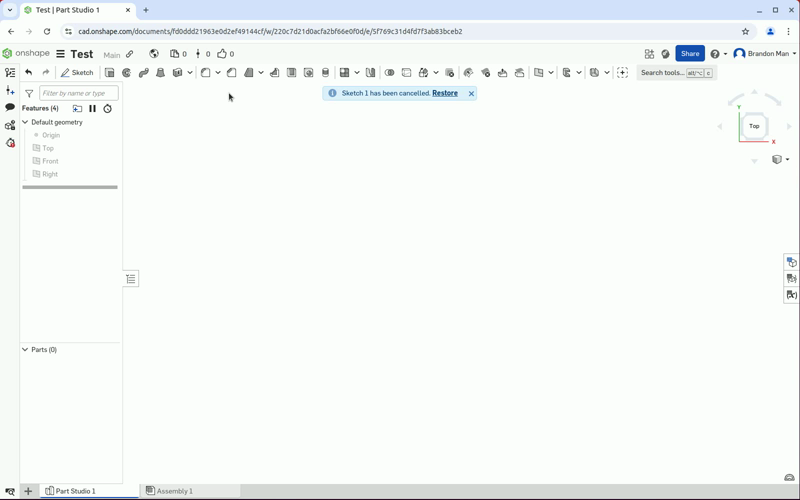
mouse_move(73, 352)
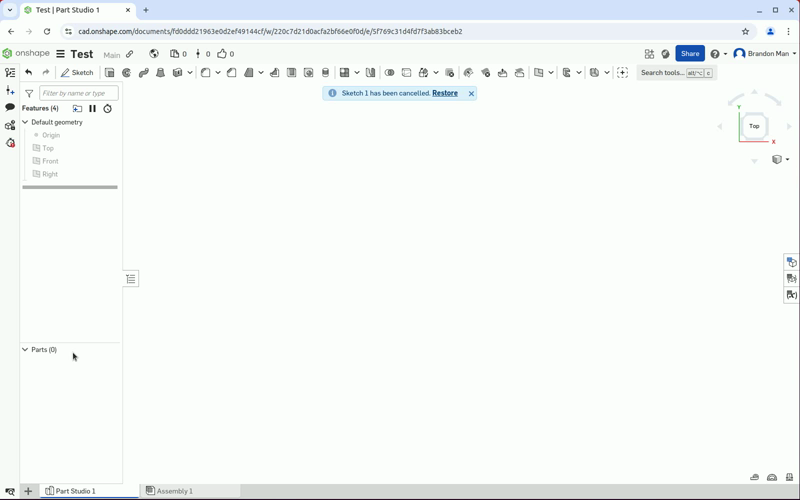
key(y)
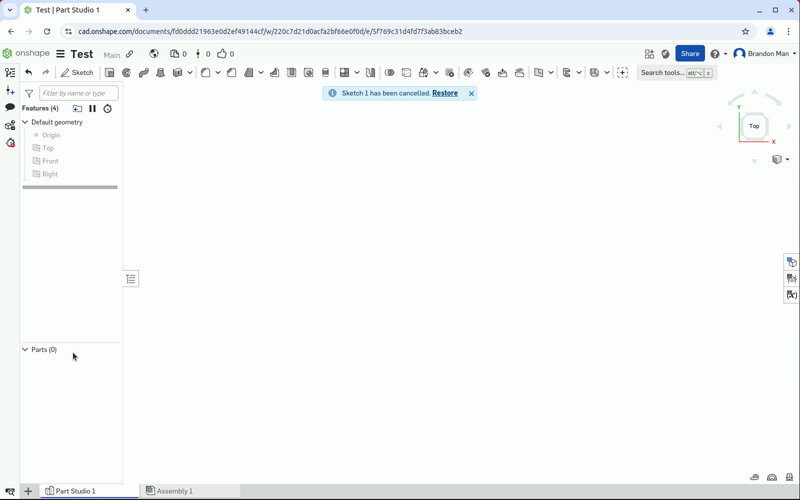
key(shift+p)
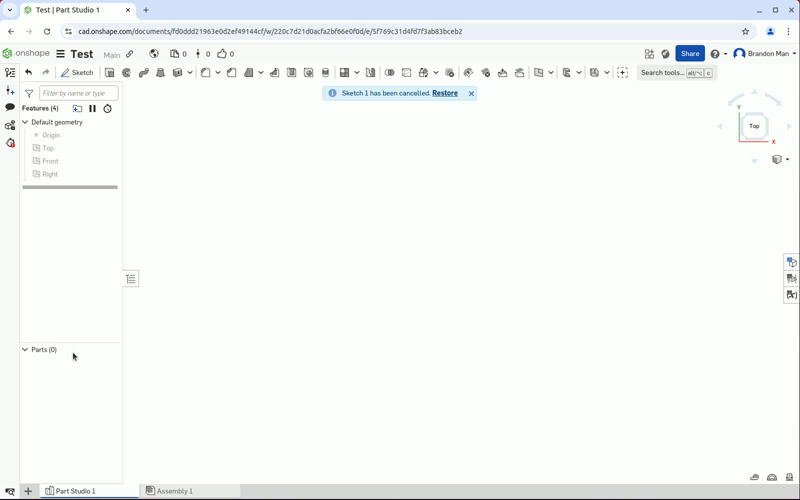
key(space)
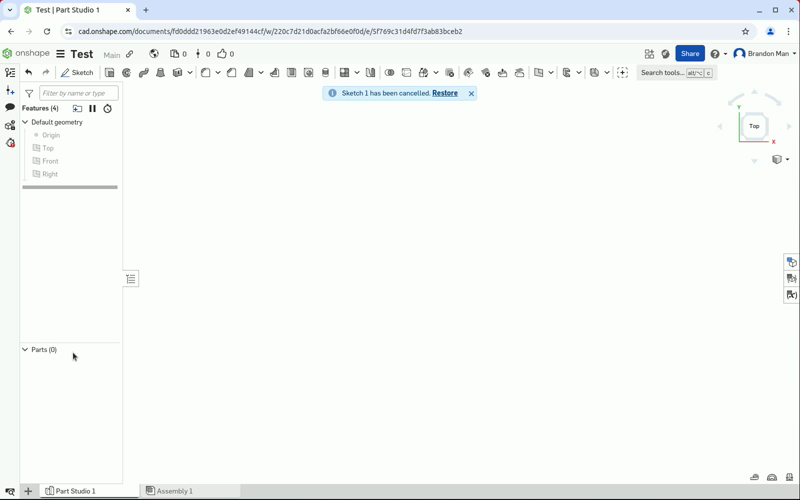
key_down(shift)
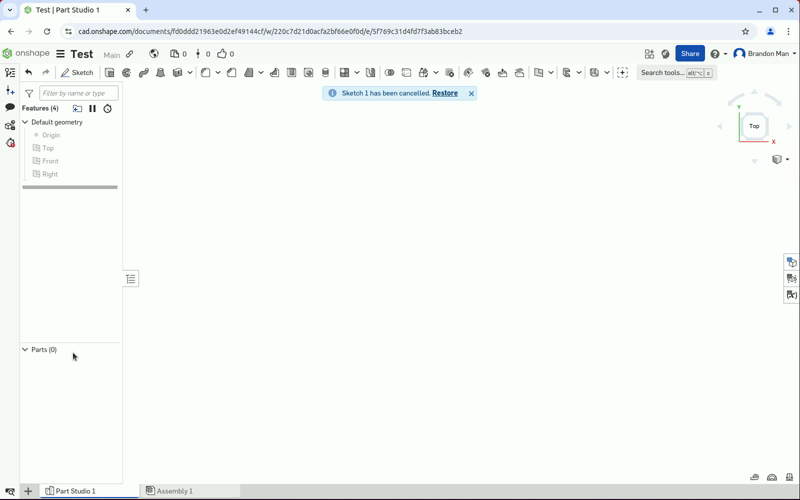
key(up)
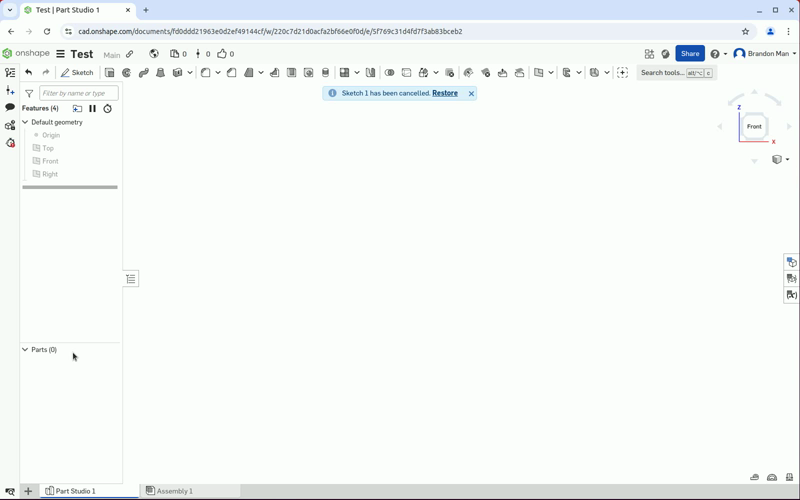
key_up(shift)
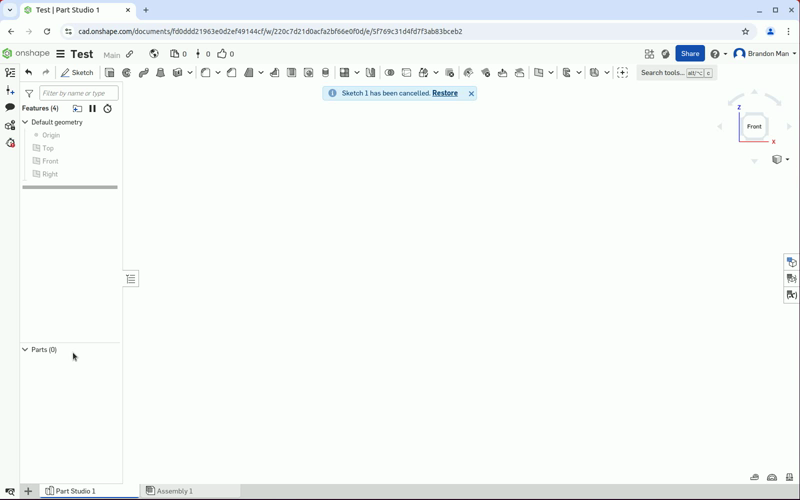
mouse_move(73, 352)
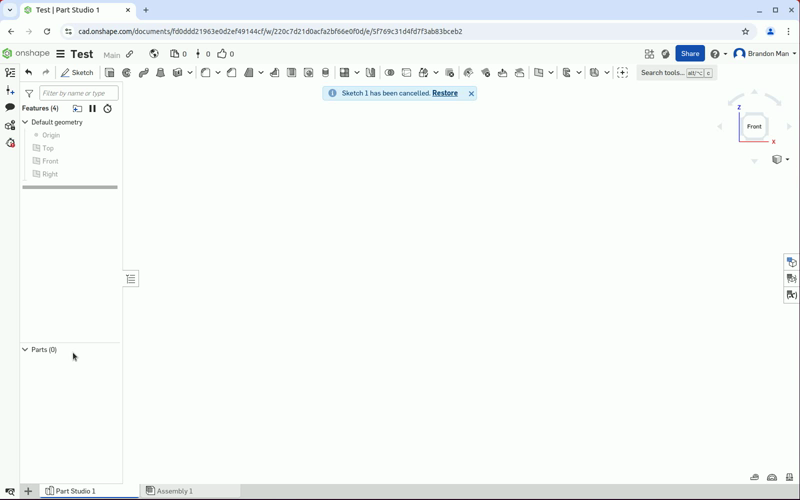
key(shift+y)
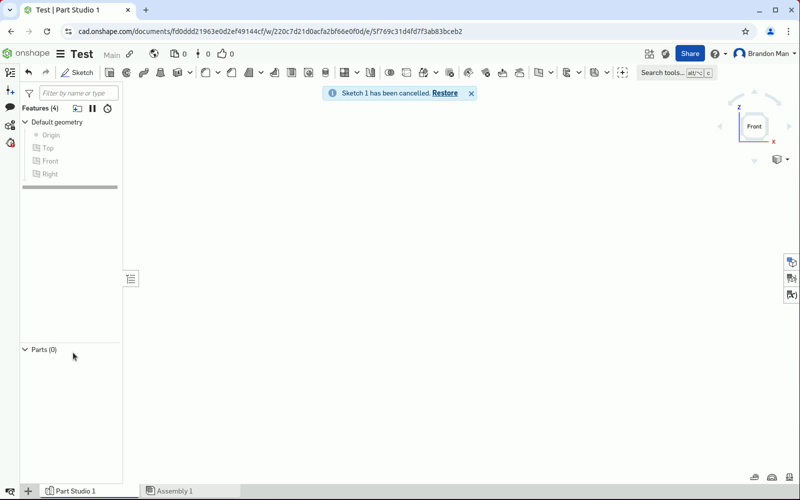
key(shift+s)
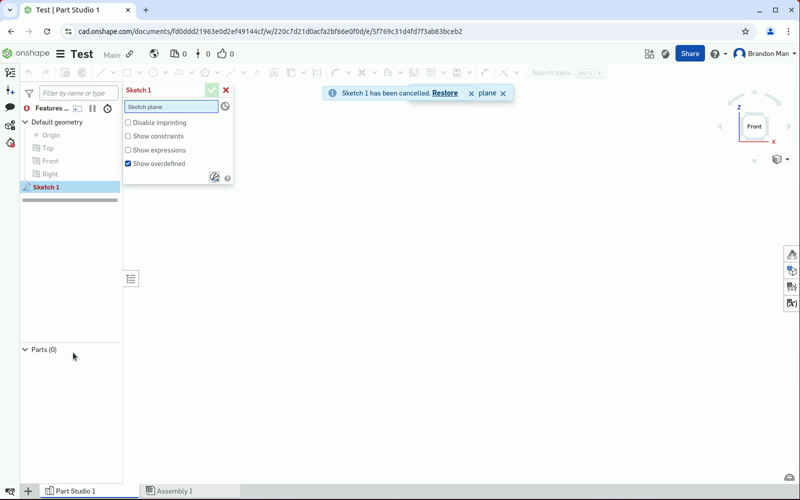
mouse_move(73, 163)
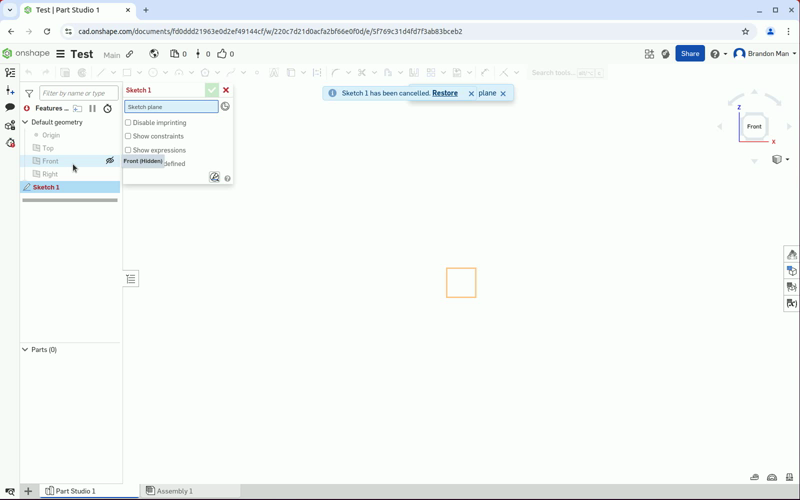
click(73, 163)
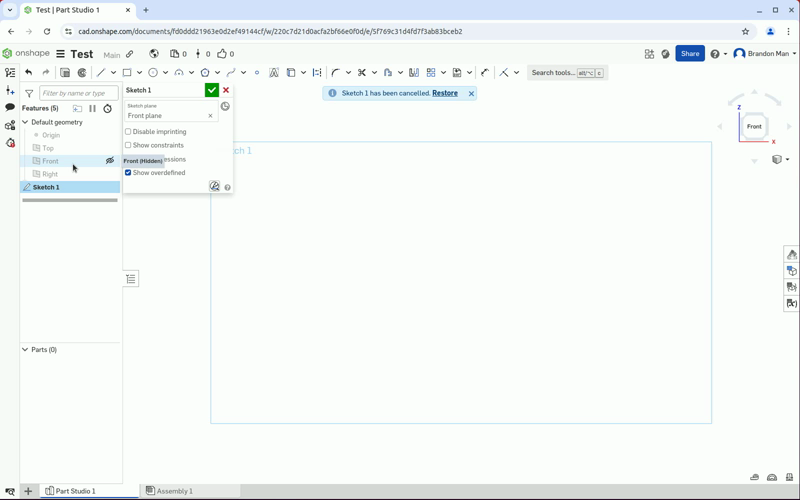
mouse_move(73, 352)
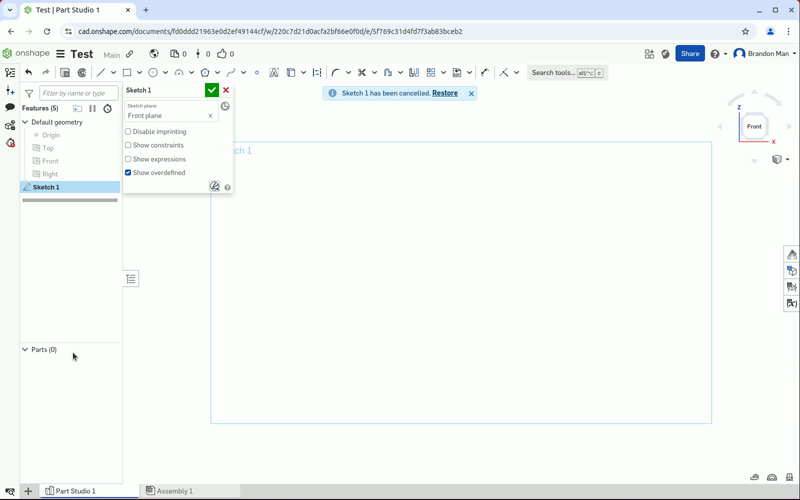
key(y)
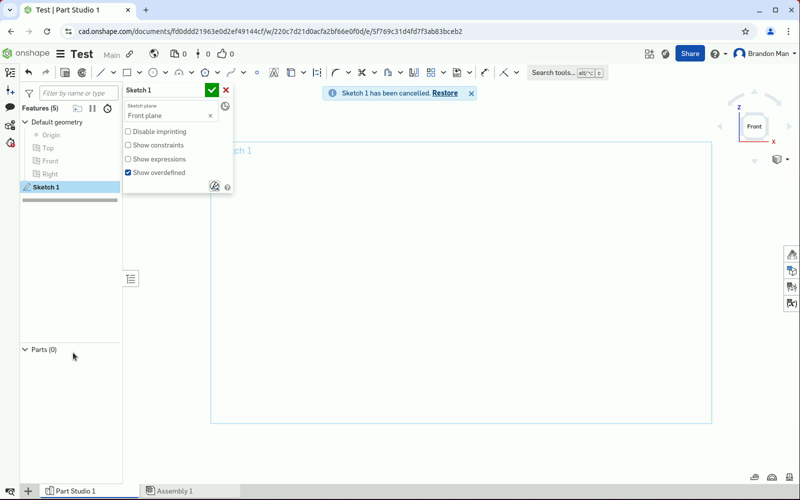
key(a)
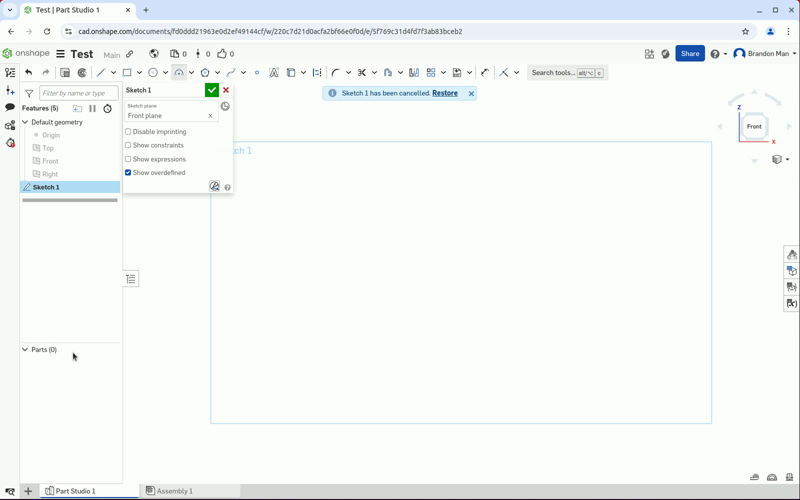
key_down(shift)
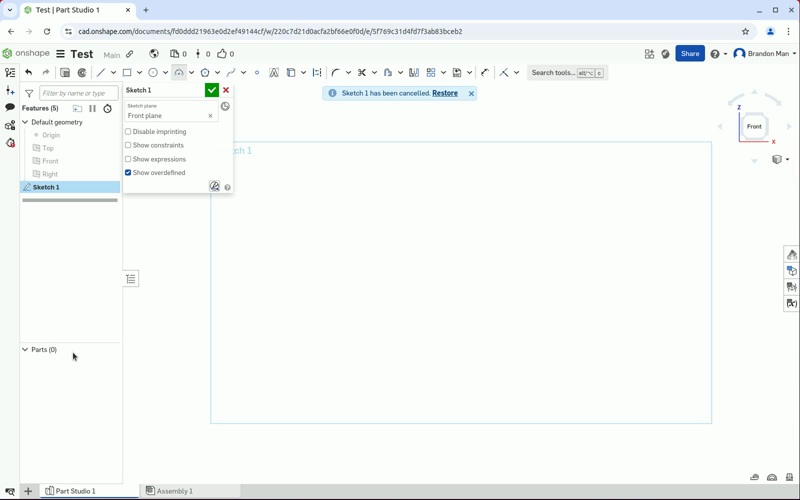
mouse_move(353, 374)
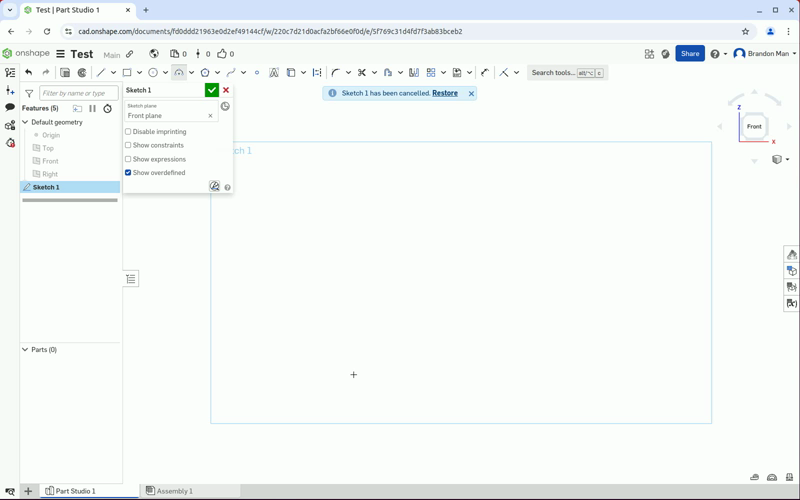
click(353, 374)
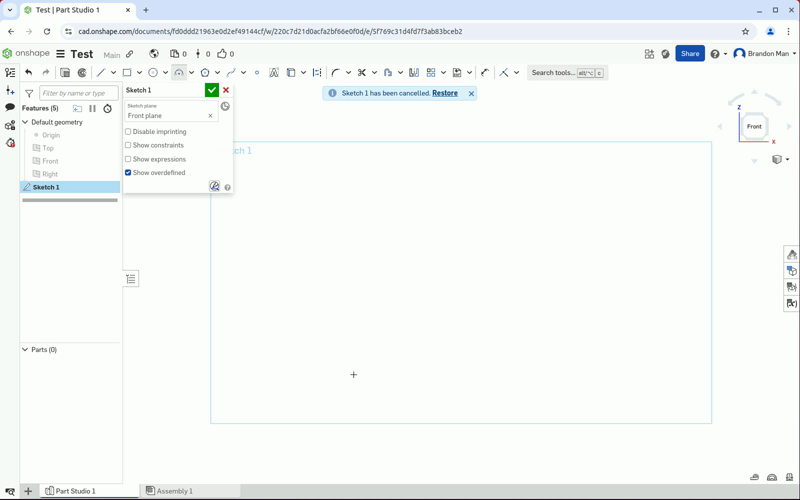
key_up(shift)
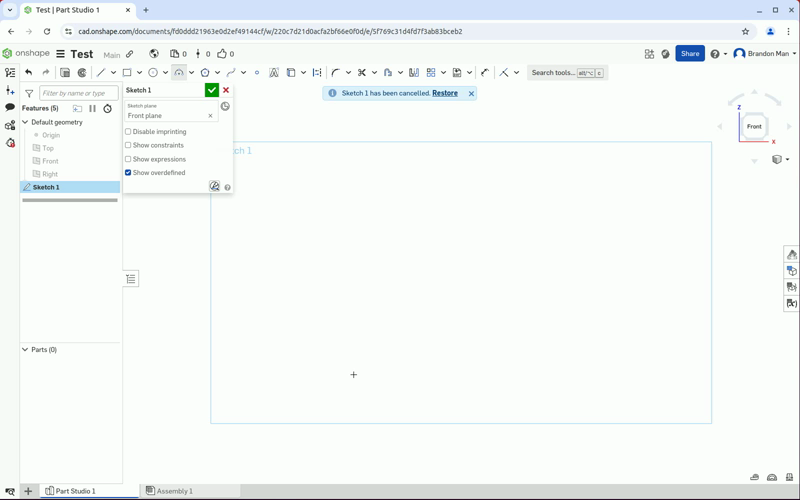
key_down(shift)
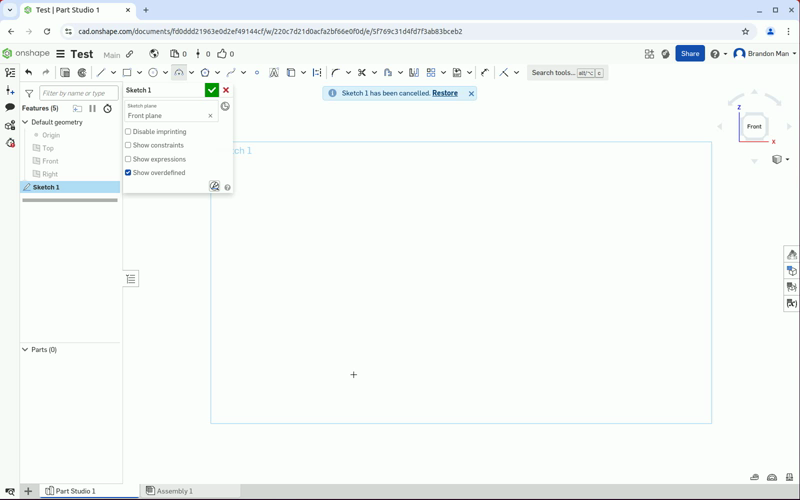
mouse_move(367, 387)
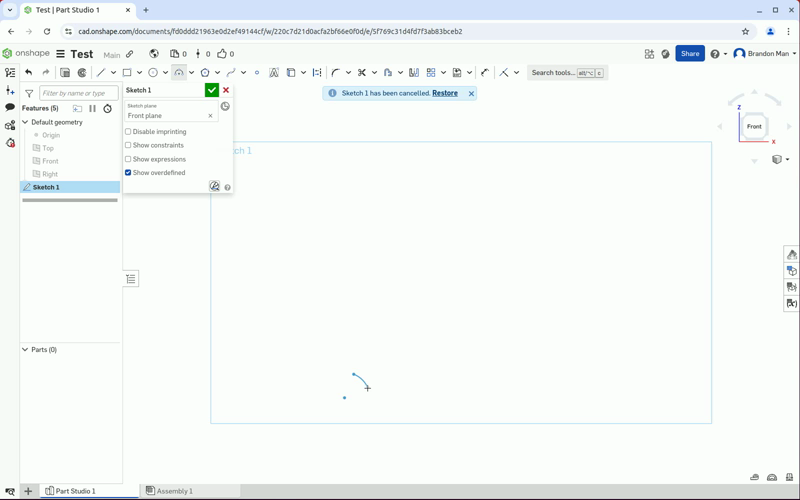
click(367, 387)
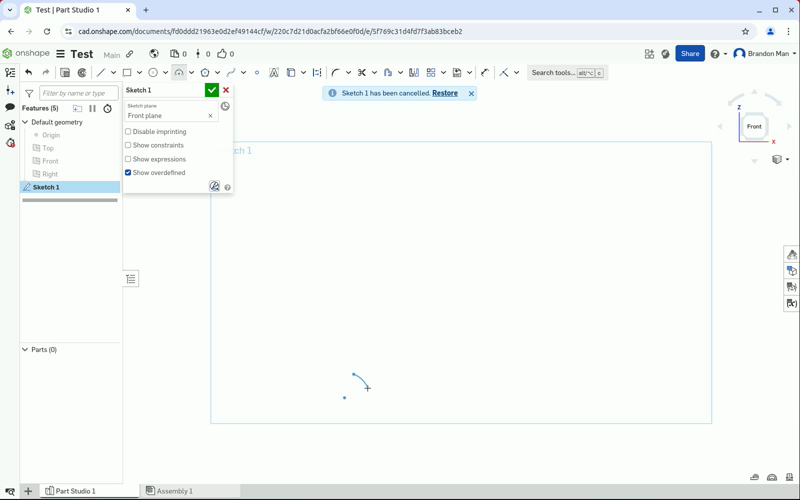
mouse_move(358, 384)
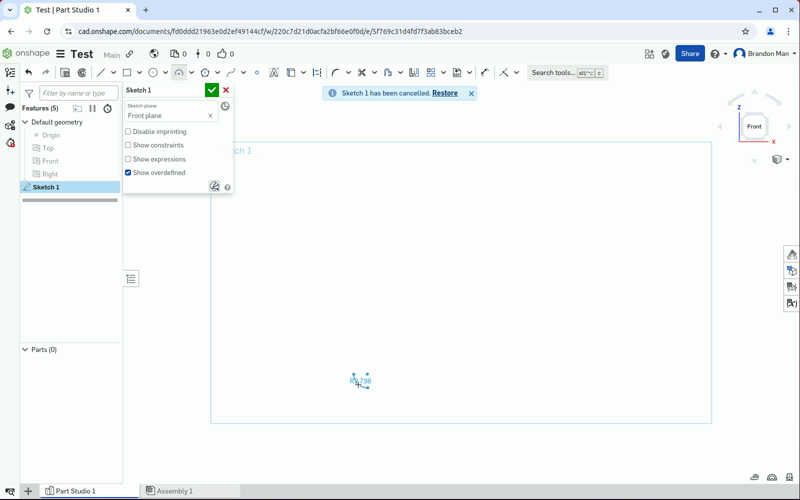
click(358, 384)
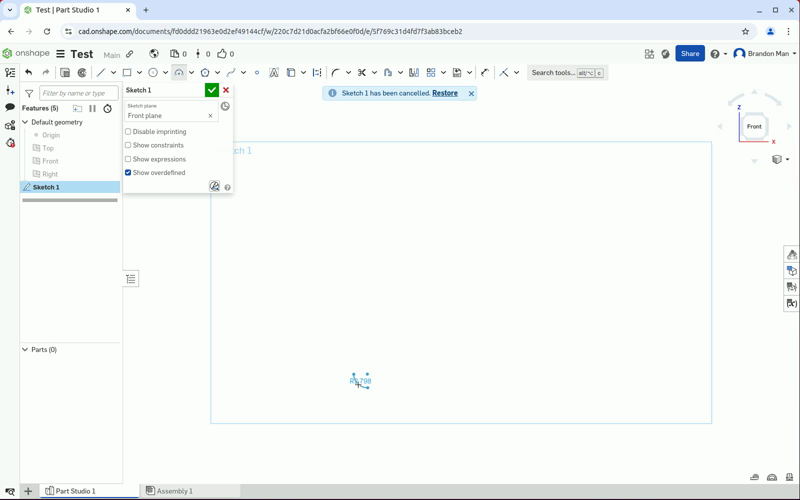
key_up(shift)
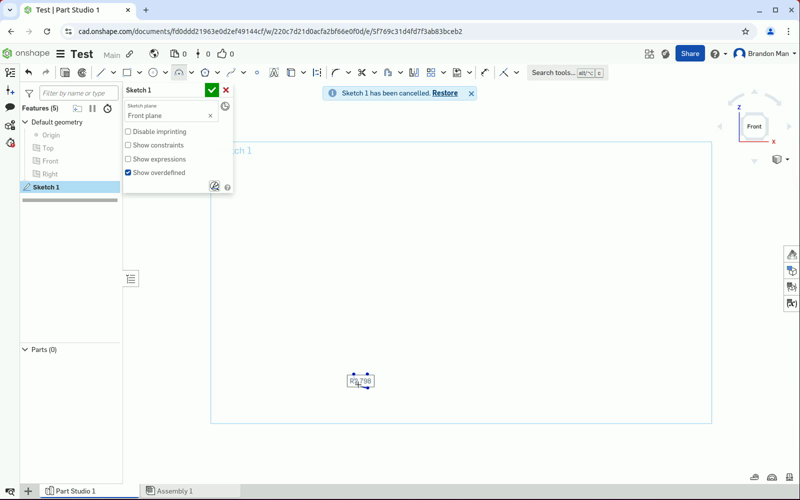
key(esc)
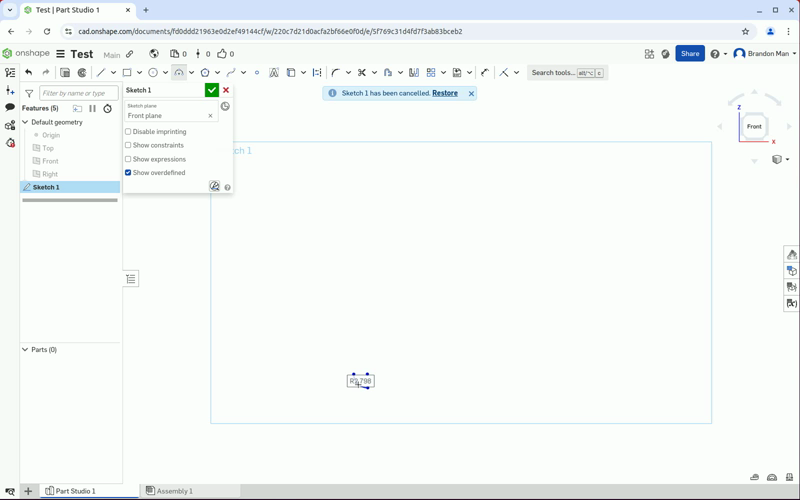
key(l)
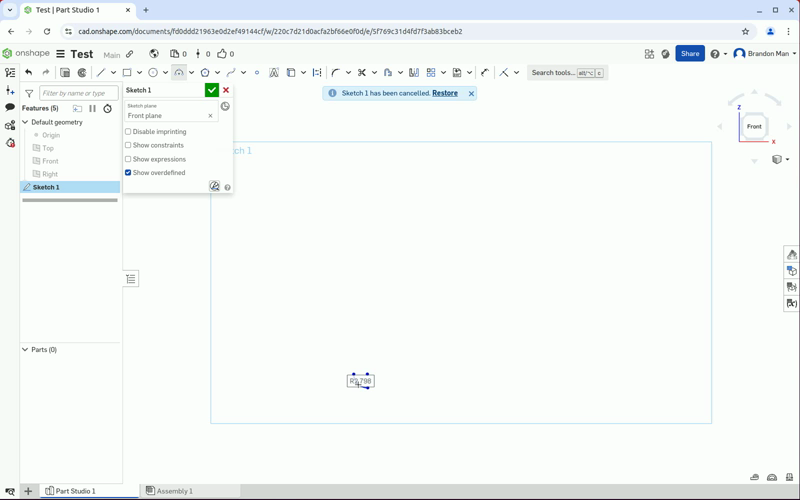
mouse_move(367, 387)
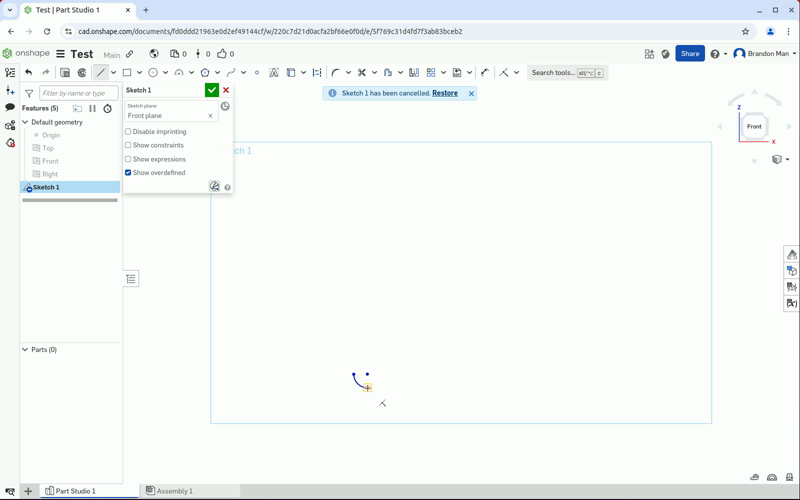
click(367, 387)
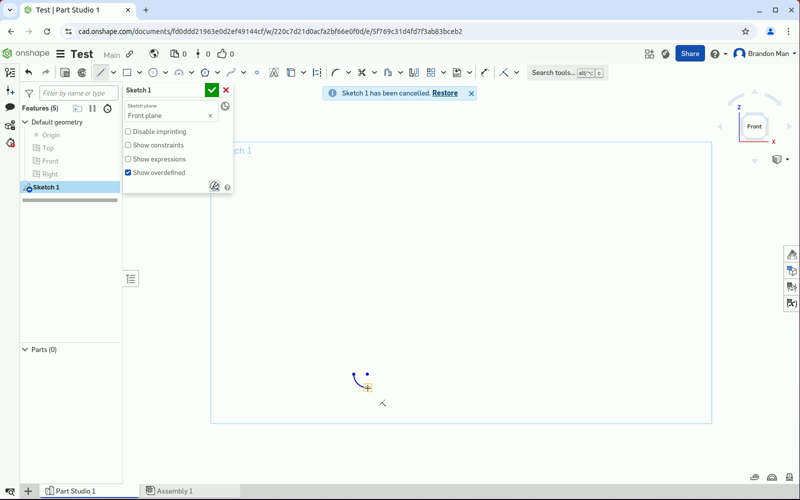
key_down(shift)
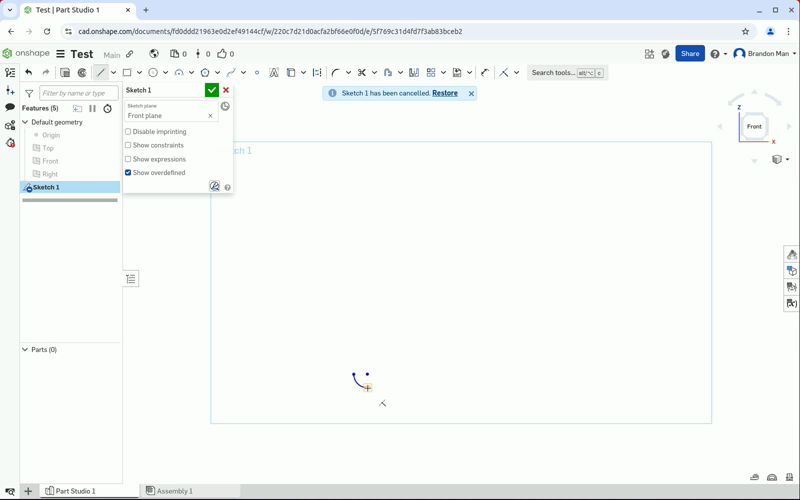
mouse_move(558, 387)
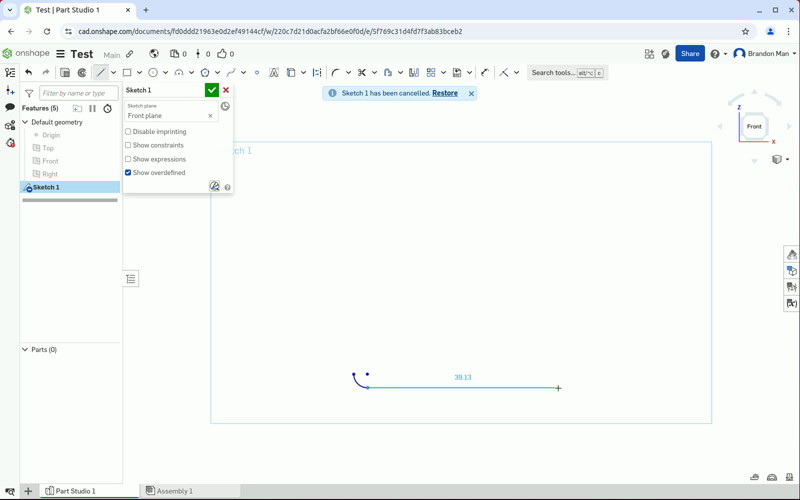
click(558, 387)
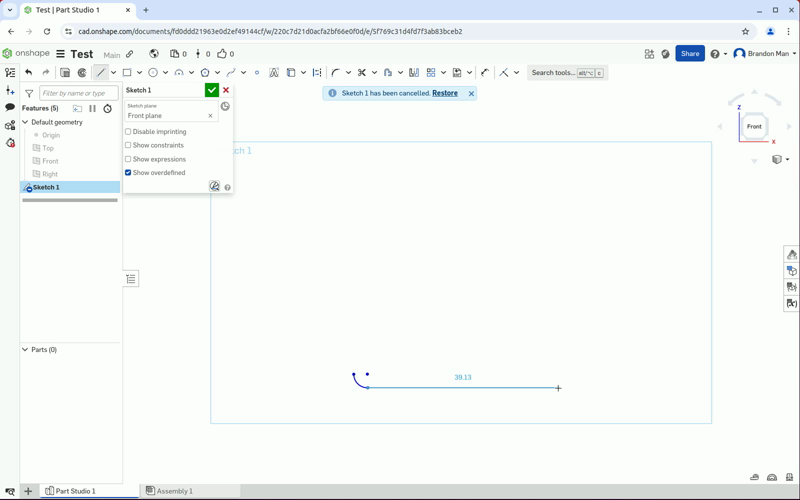
key_up(shift)
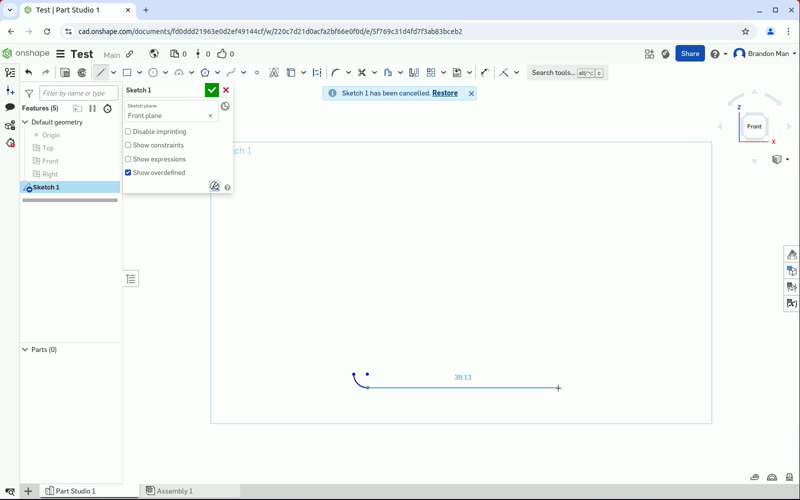
key(esc)
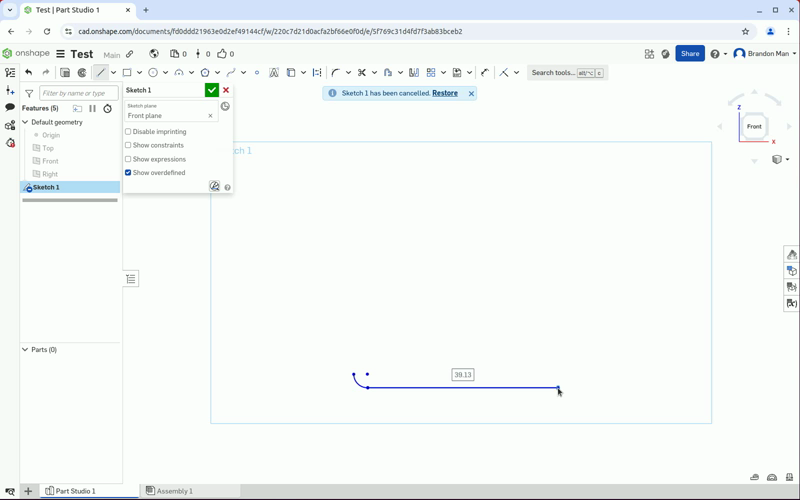
key(a)
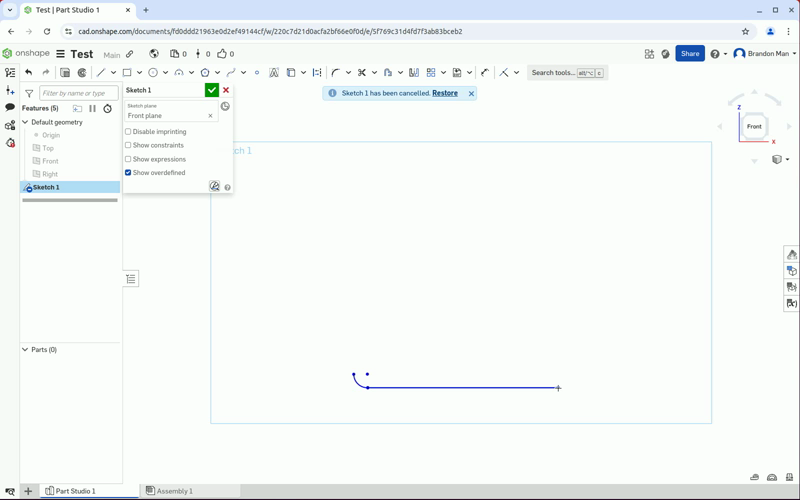
mouse_move(558, 387)
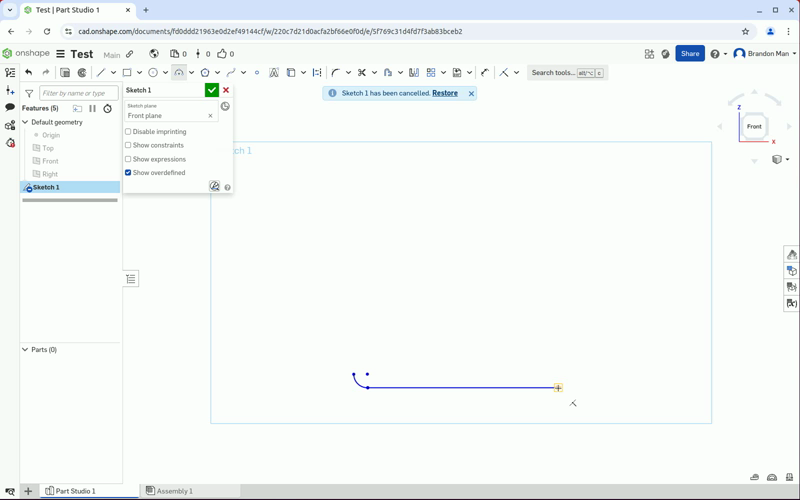
click(558, 387)
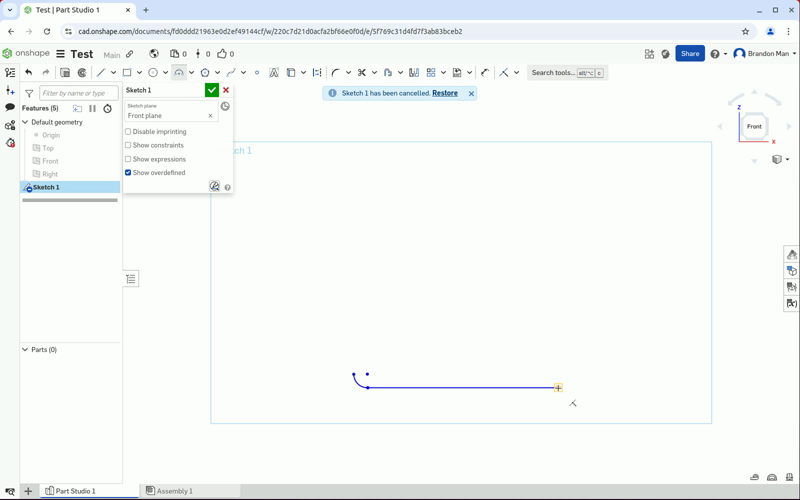
key_down(shift)
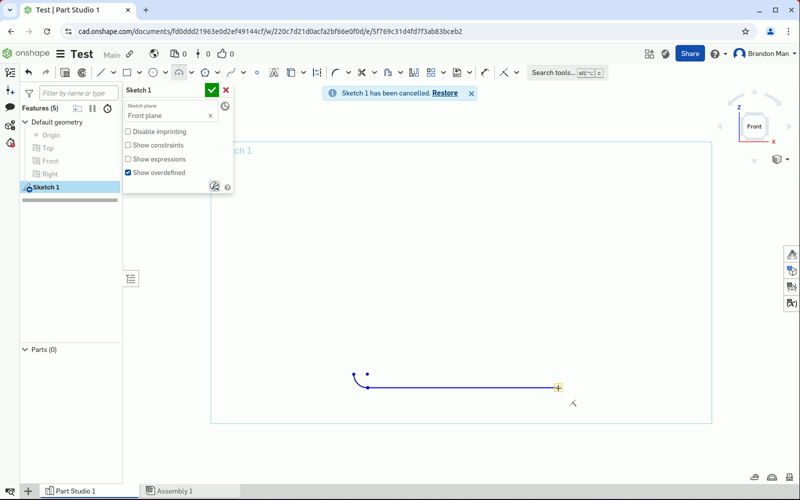
mouse_move(572, 374)
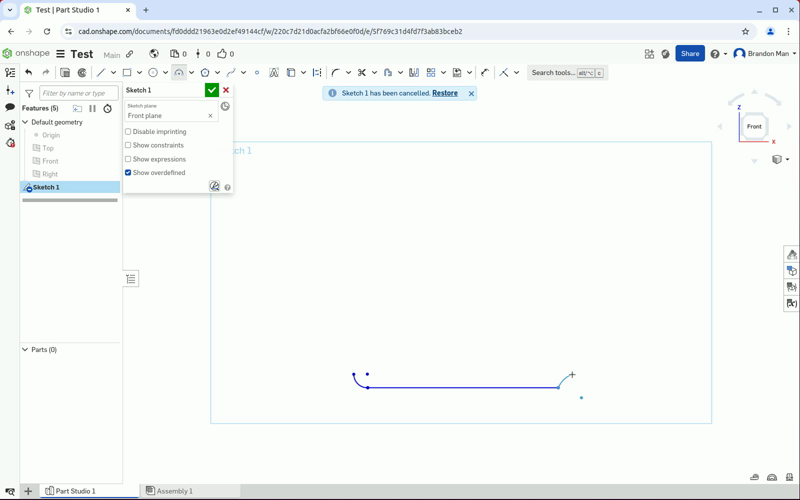
click(572, 374)
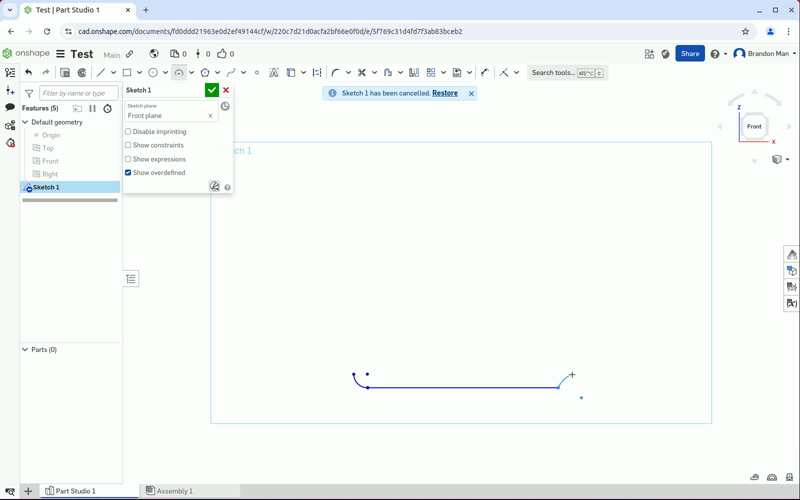
mouse_move(568, 384)
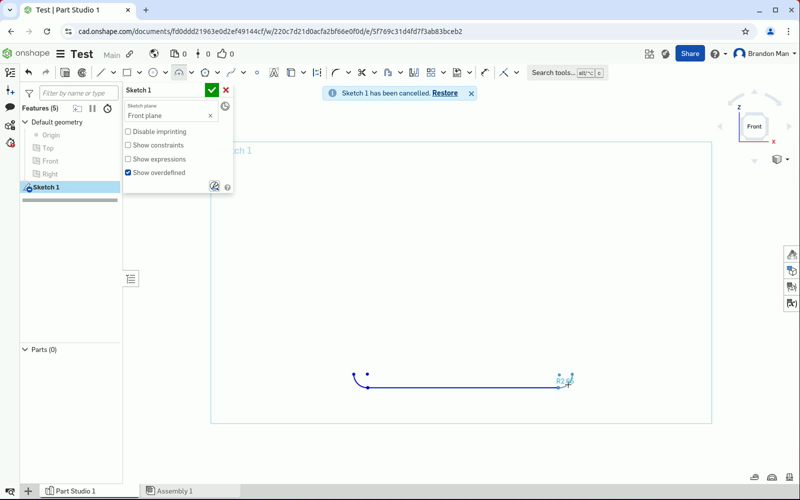
click(568, 384)
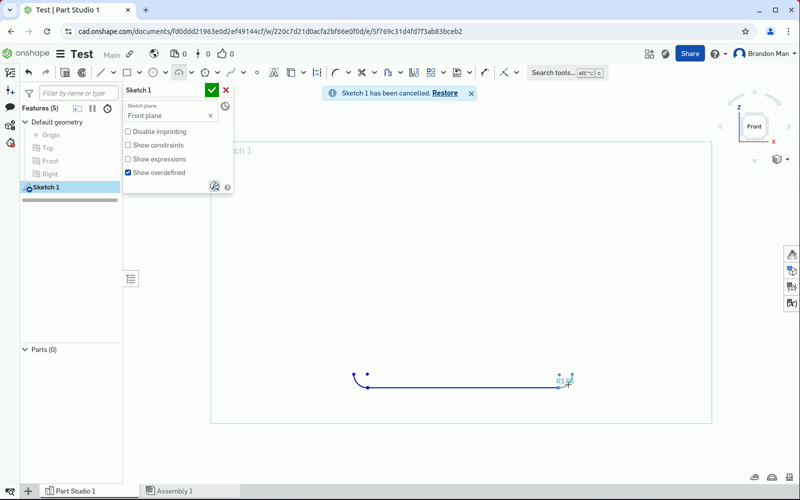
key_up(shift)
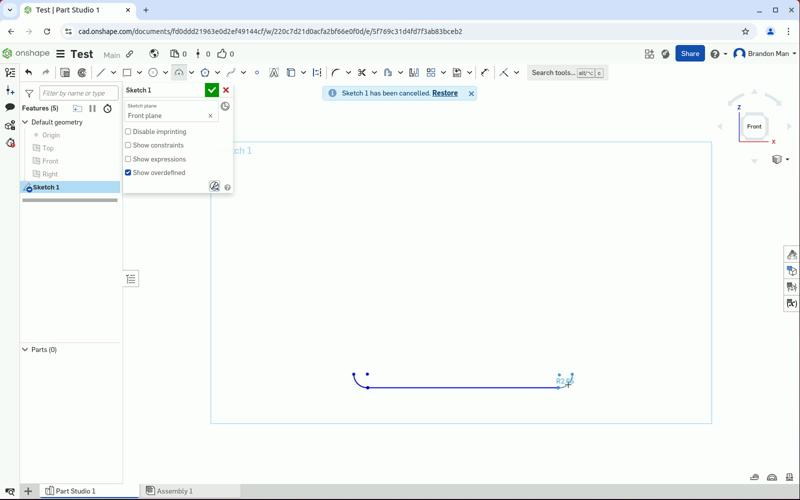
key(esc)
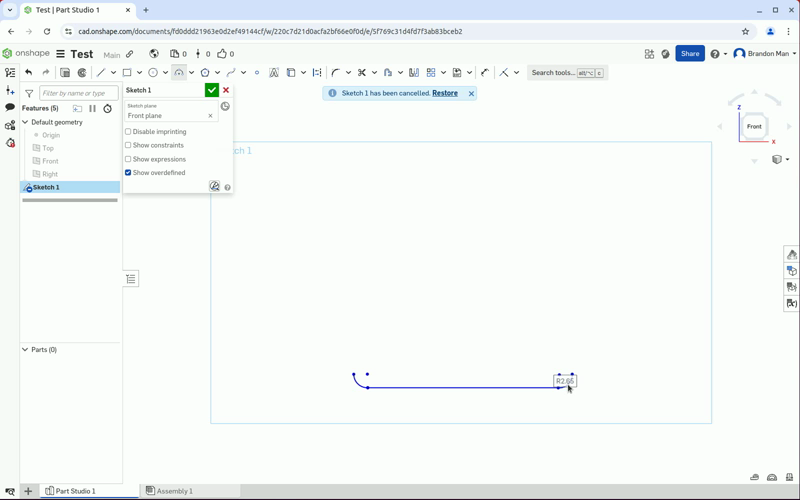
key(l)
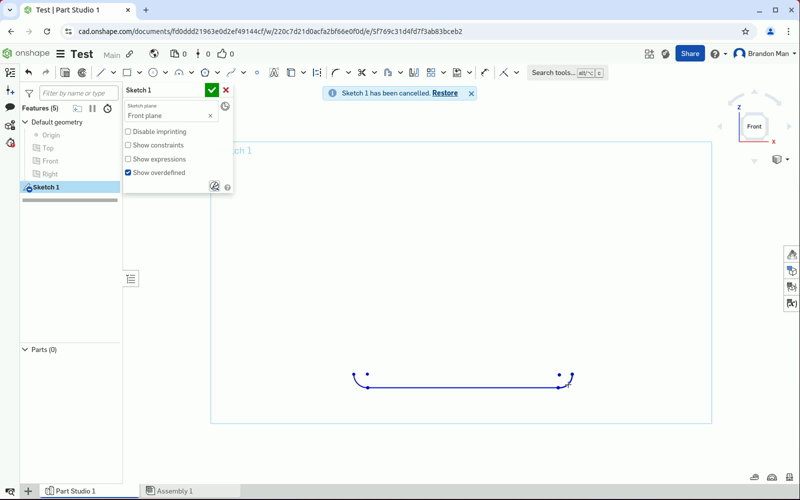
mouse_move(572, 374)
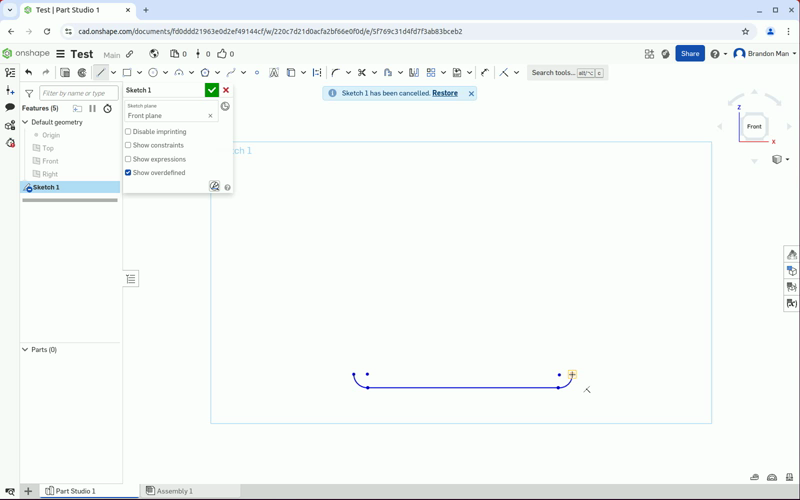
click(572, 374)
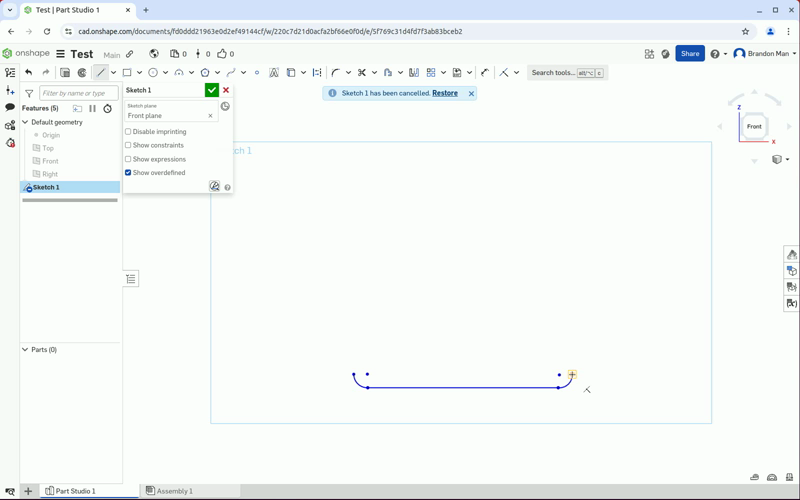
key_down(shift)
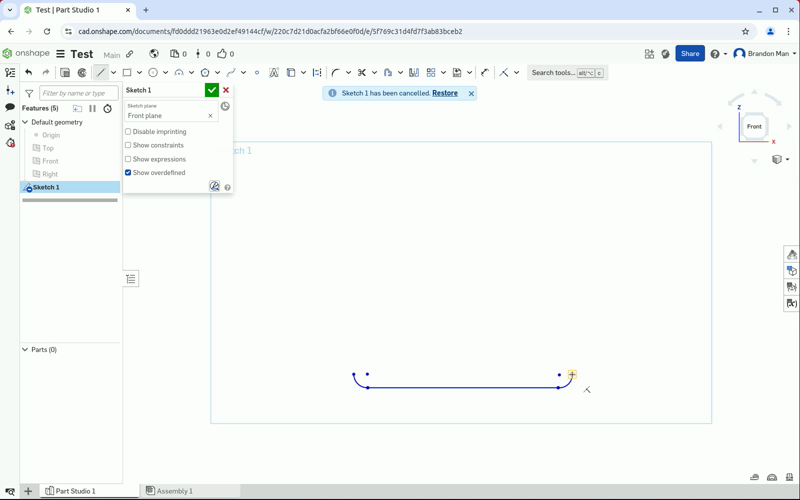
mouse_move(572, 250)
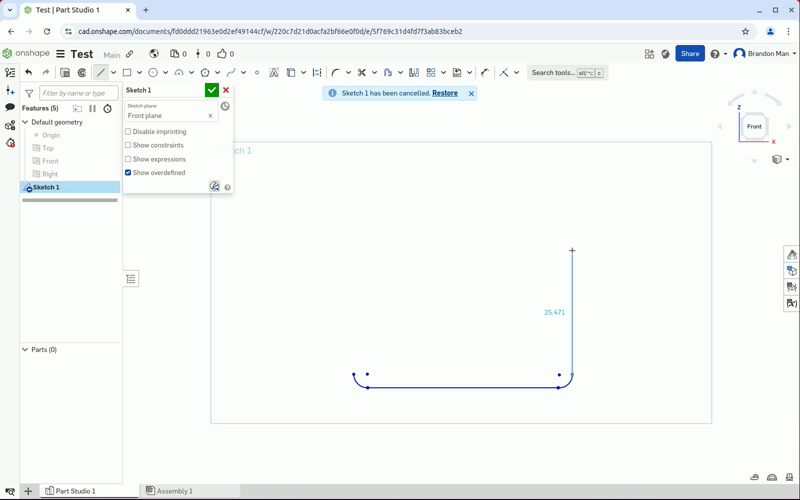
click(572, 250)
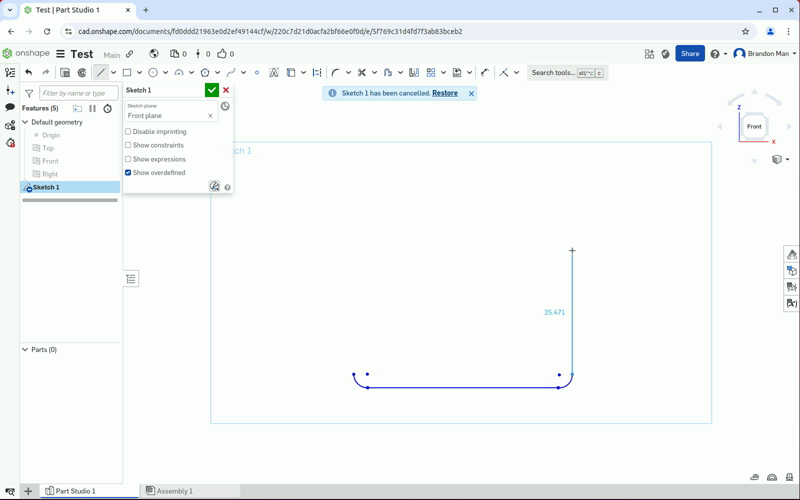
key_up(shift)
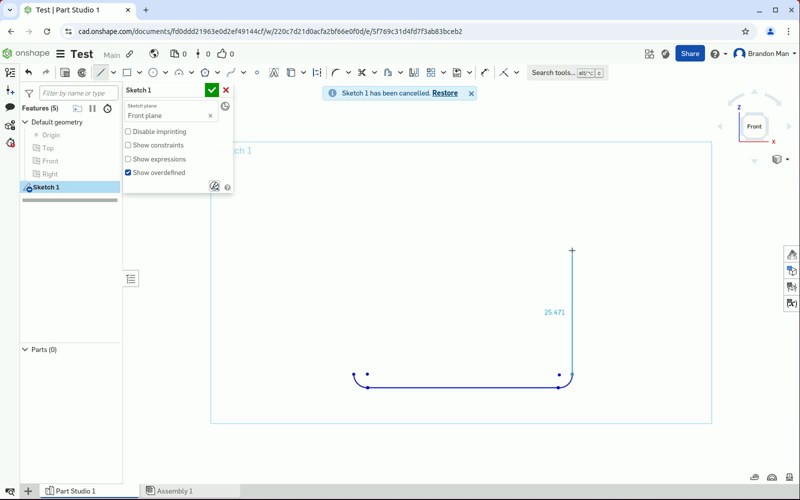
key(esc)
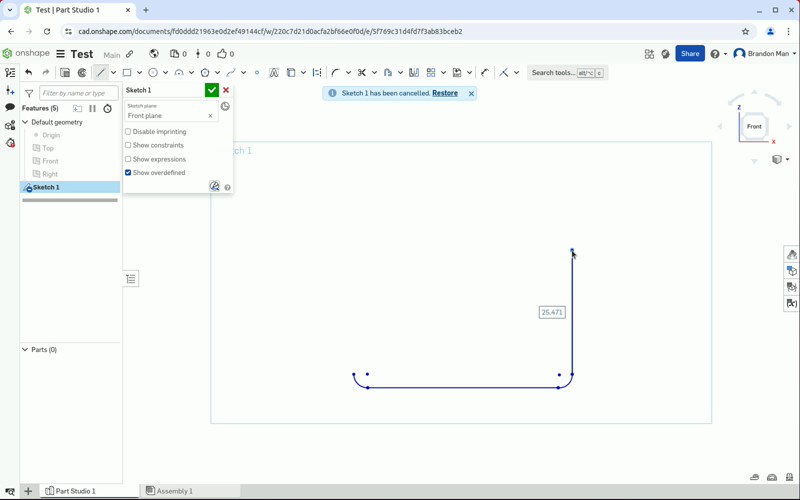
key(a)
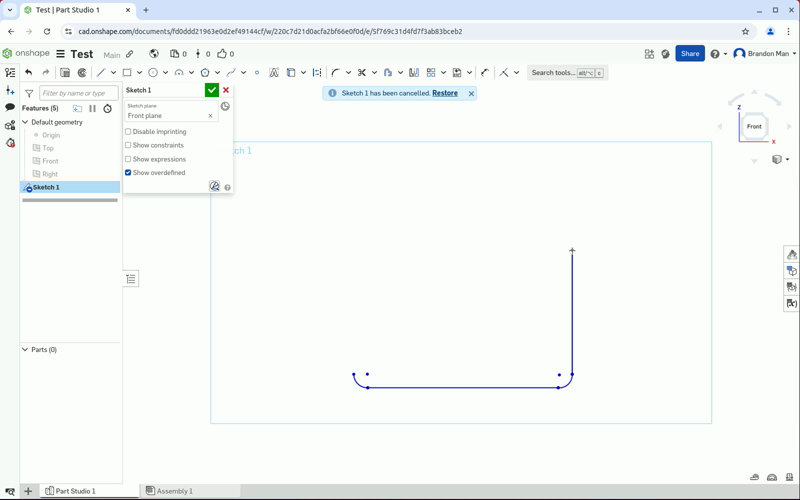
mouse_move(572, 250)
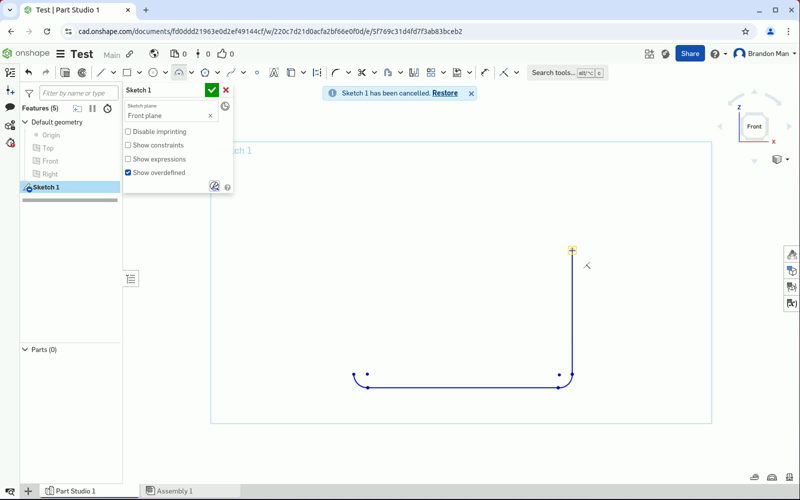
click(572, 250)
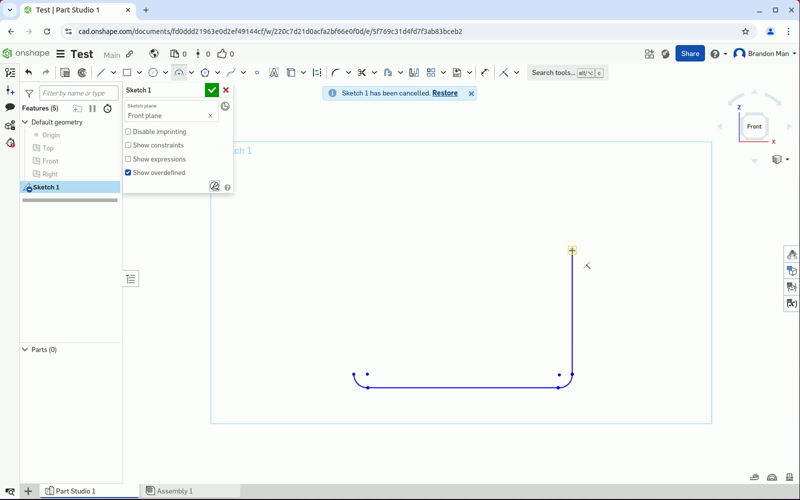
key_down(shift)
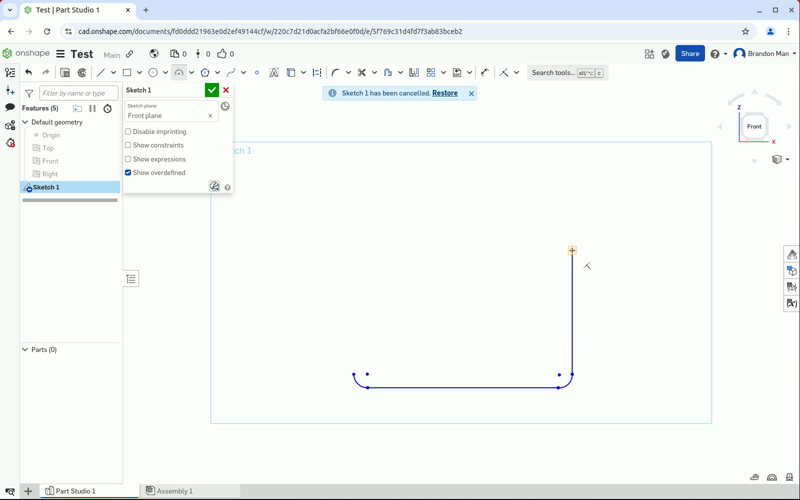
mouse_move(558, 234)
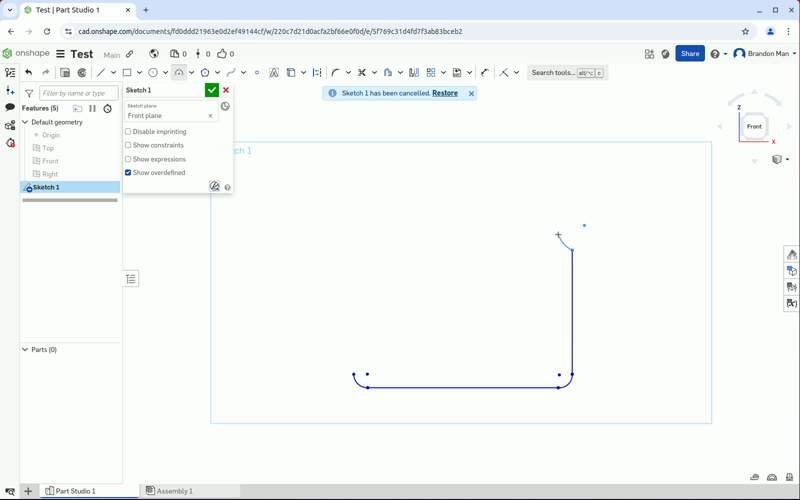
click(558, 234)
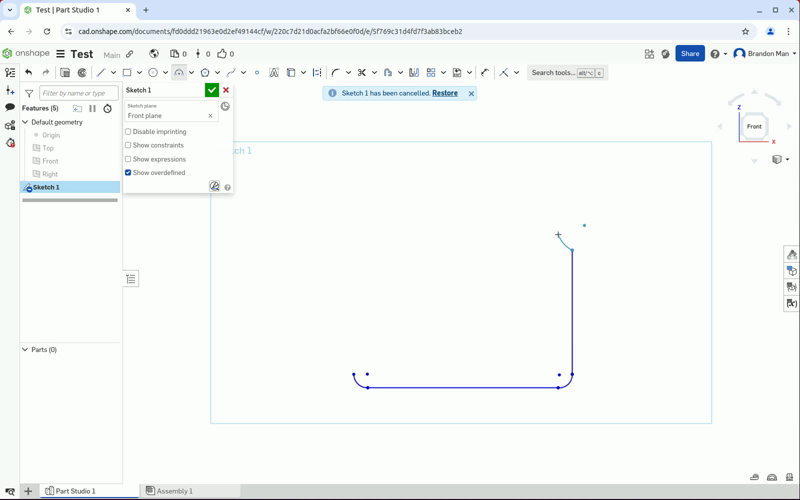
mouse_move(568, 239)
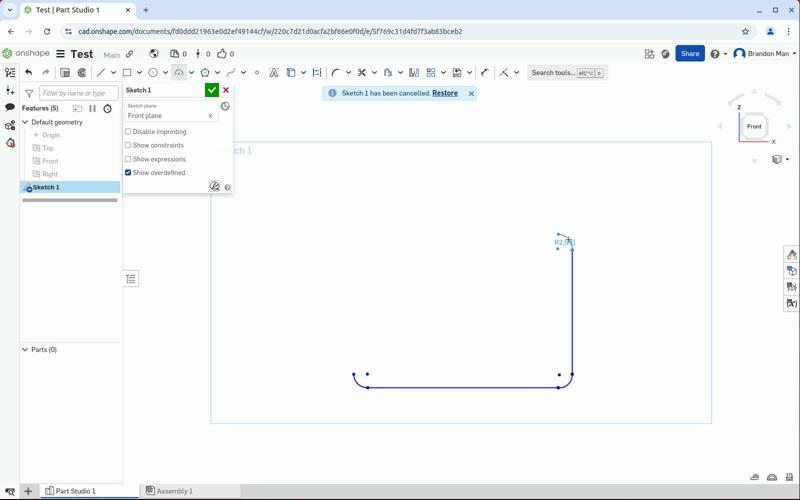
click(568, 239)
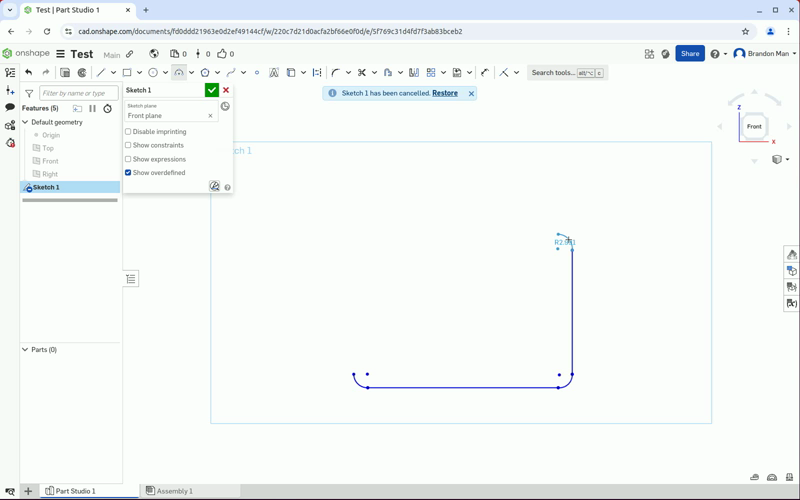
key_up(shift)
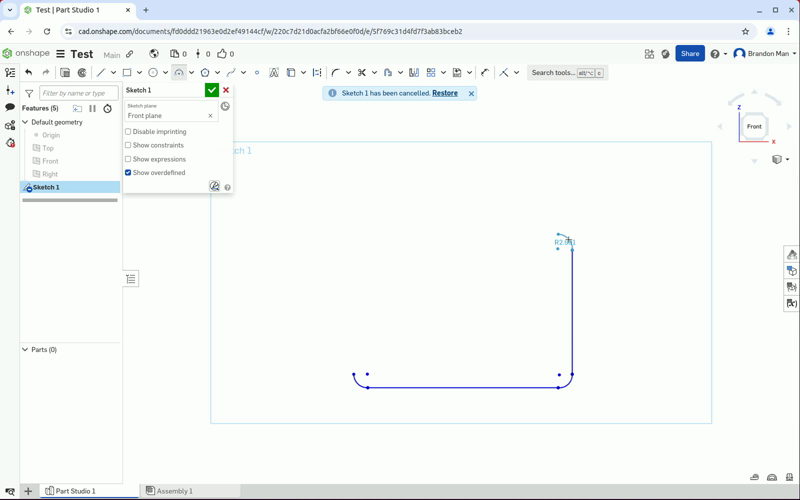
key(esc)
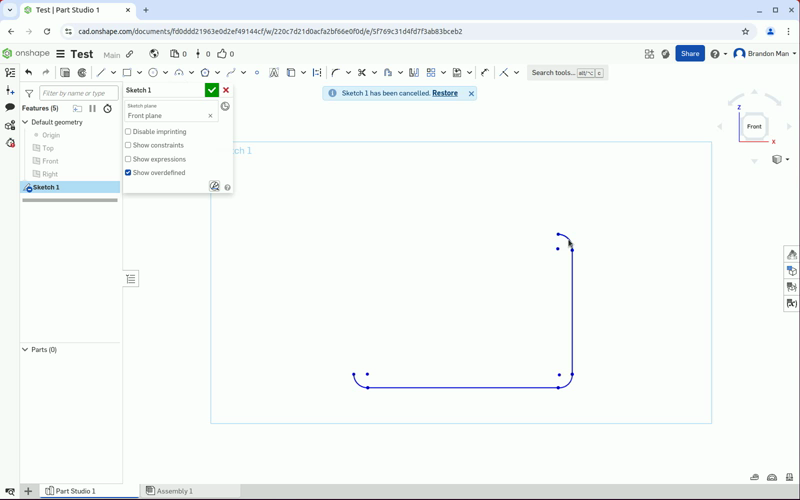
key(l)
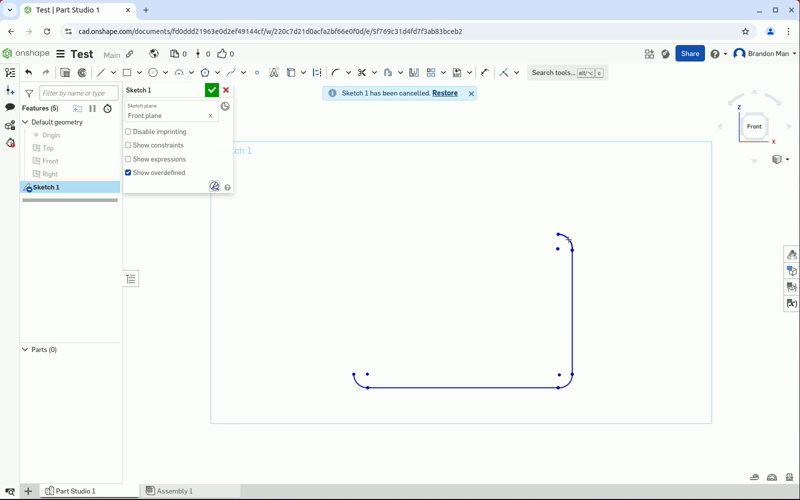
mouse_move(558, 234)
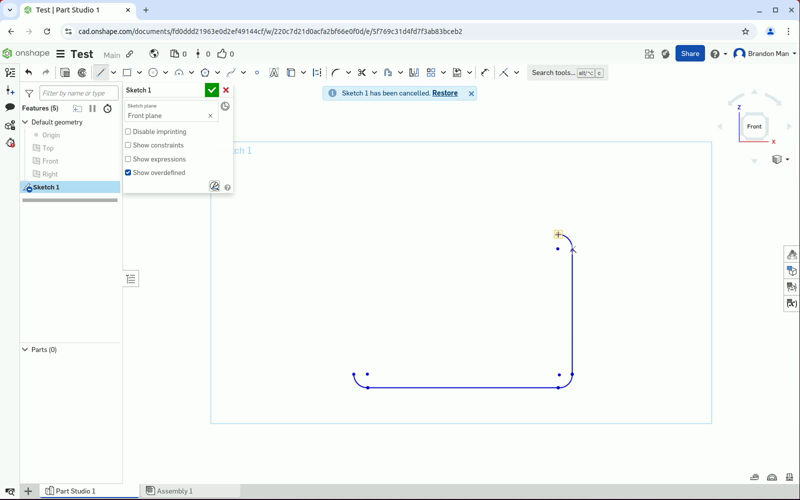
click(558, 234)
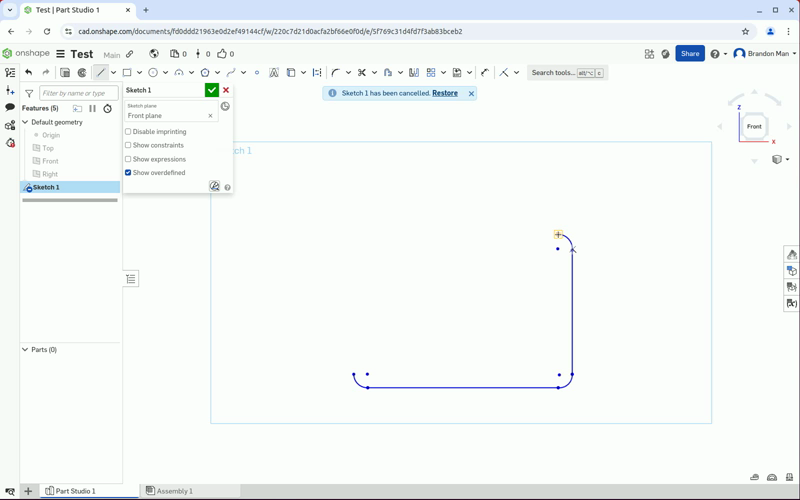
key_down(shift)
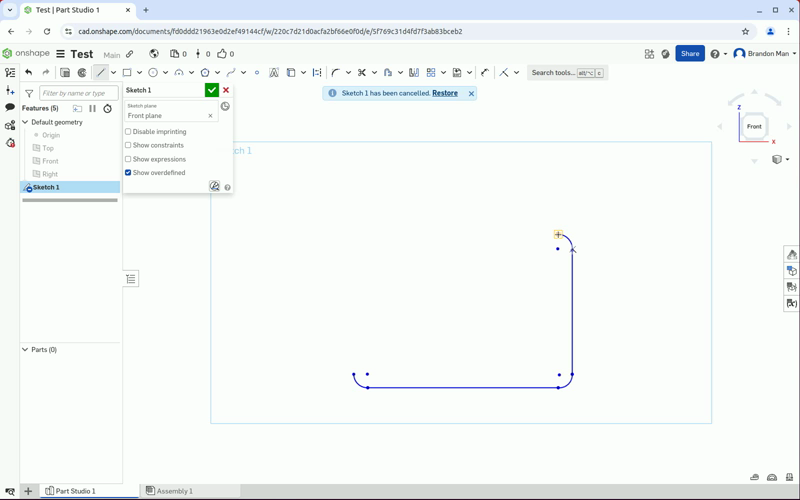
mouse_move(367, 234)
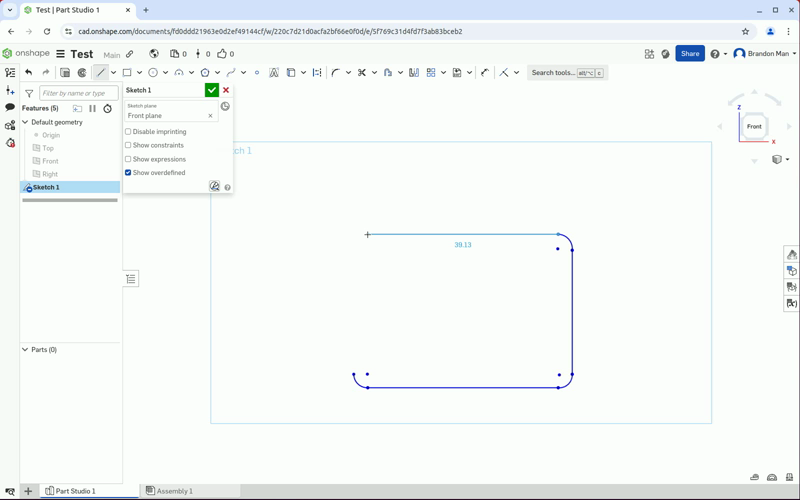
click(367, 234)
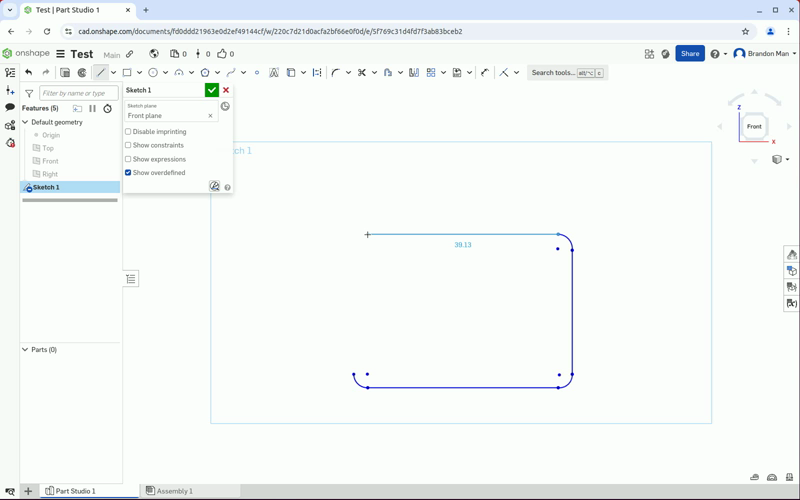
key_up(shift)
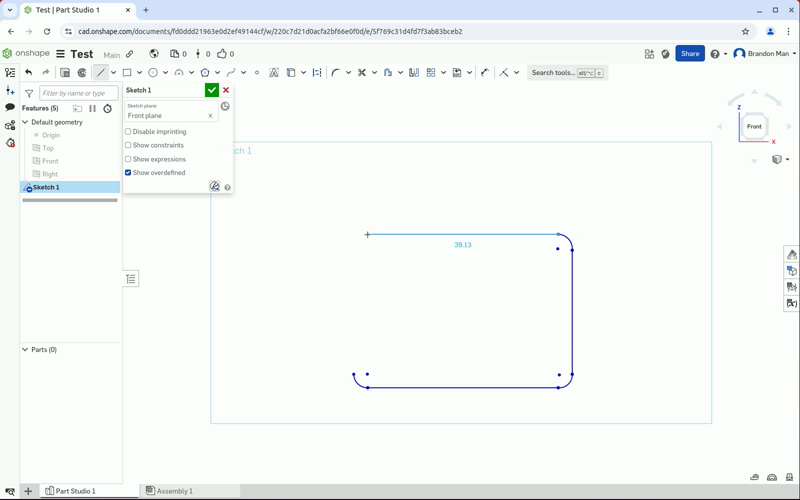
key(esc)
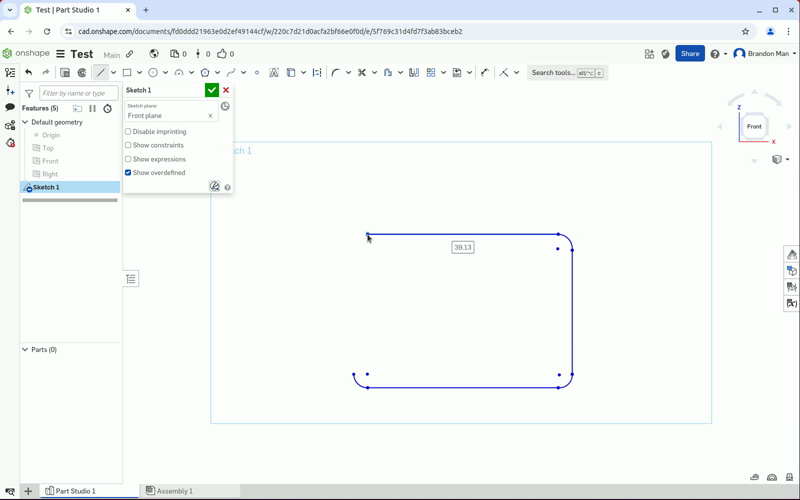
key(a)
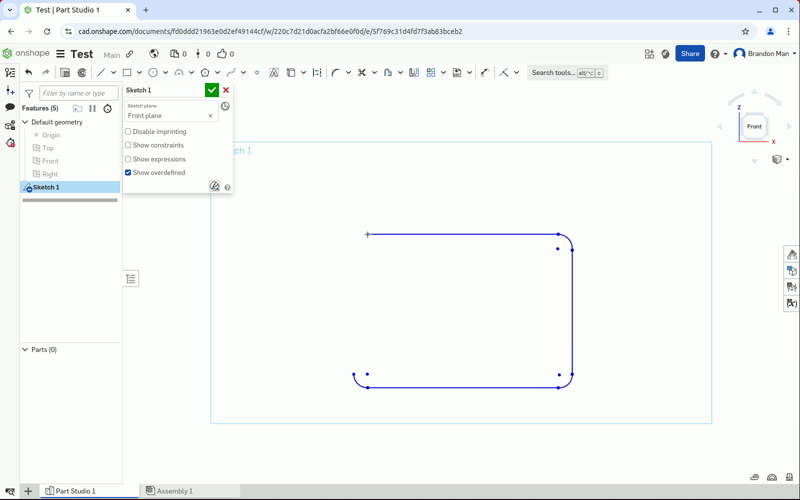
mouse_move(367, 234)
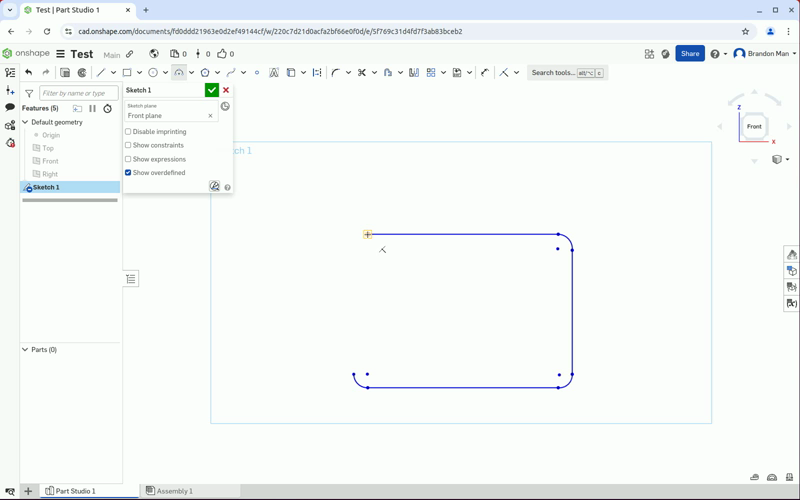
click(367, 234)
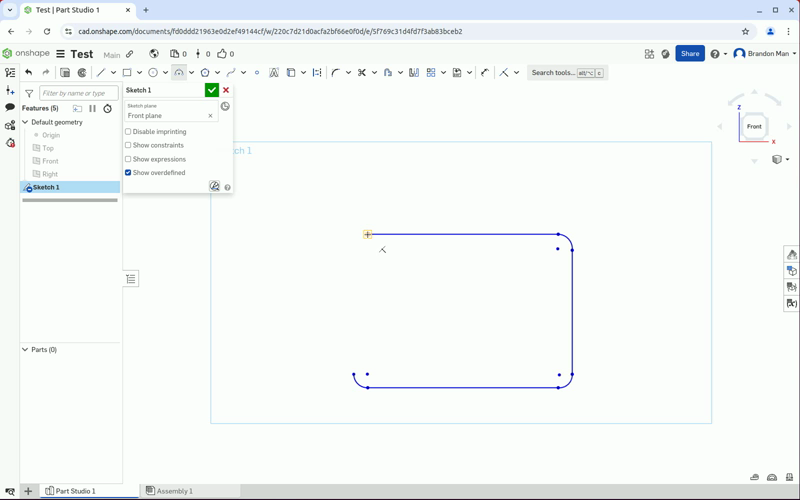
key_down(shift)
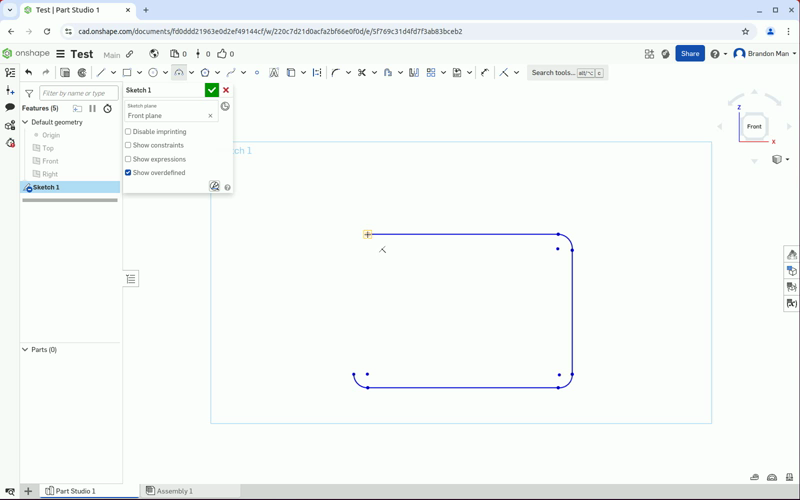
mouse_move(353, 250)
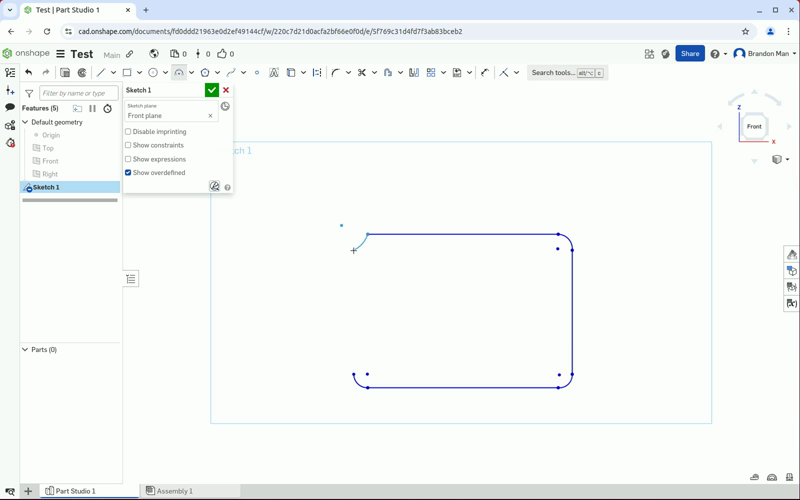
click(353, 250)
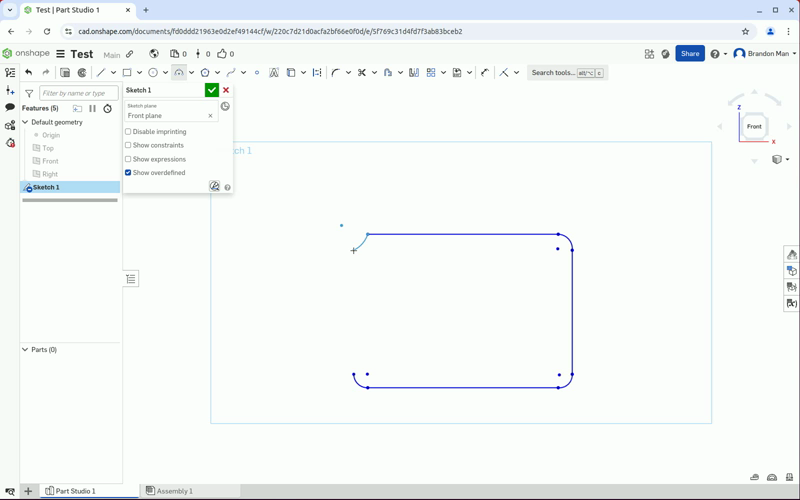
mouse_move(357, 239)
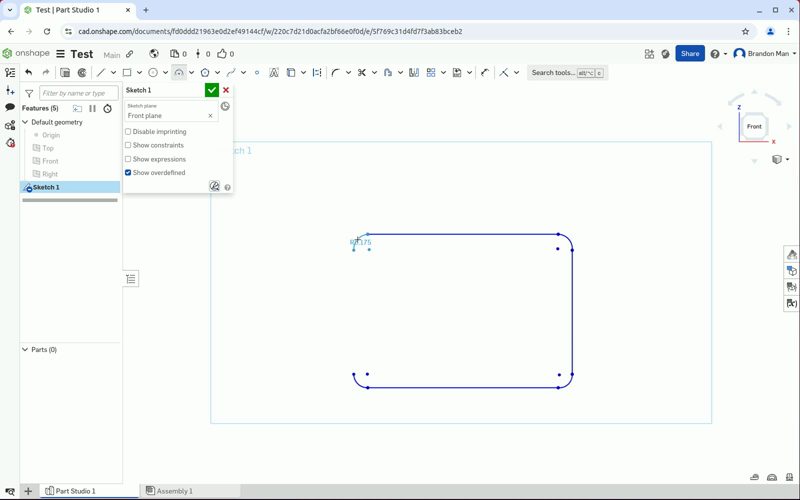
click(357, 239)
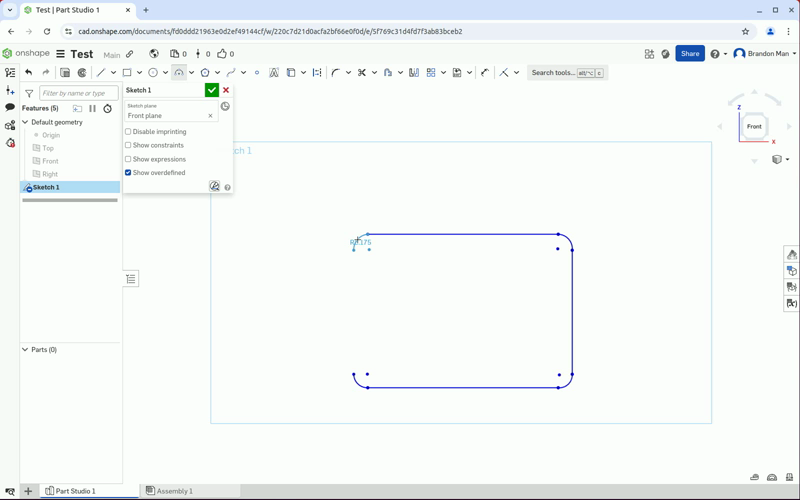
key_up(shift)
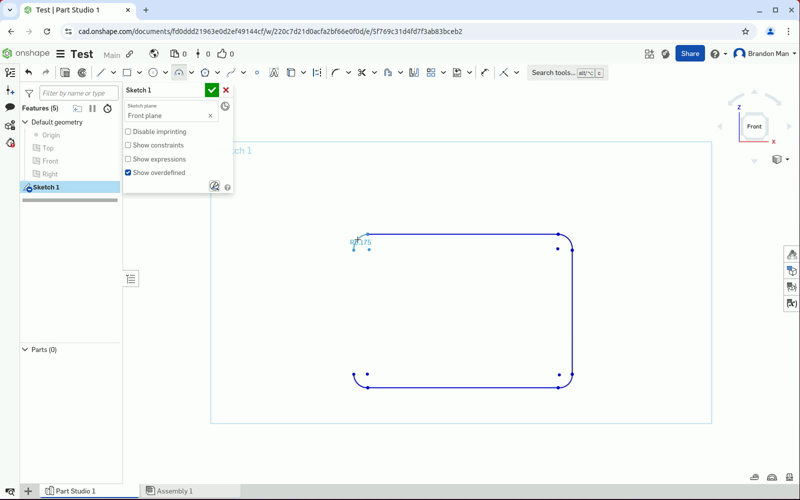
key(esc)
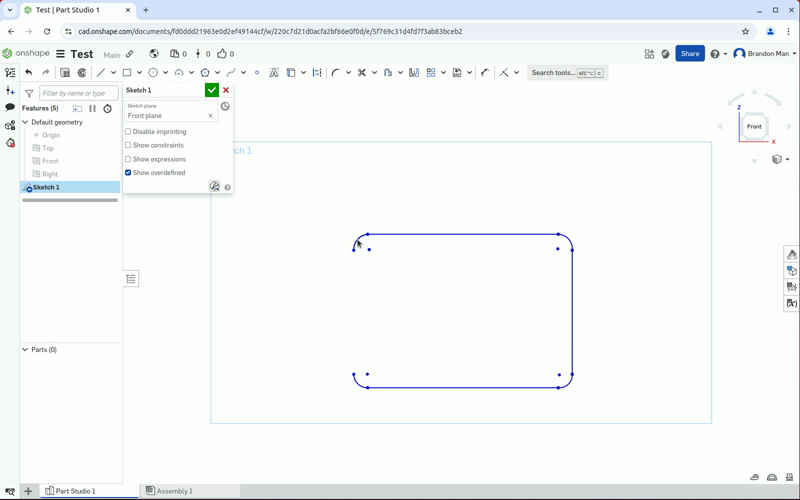
key(l)
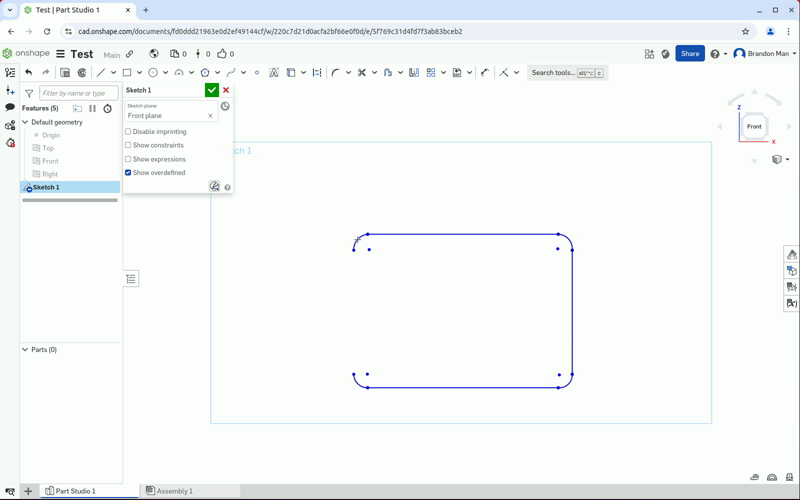
mouse_move(353, 250)
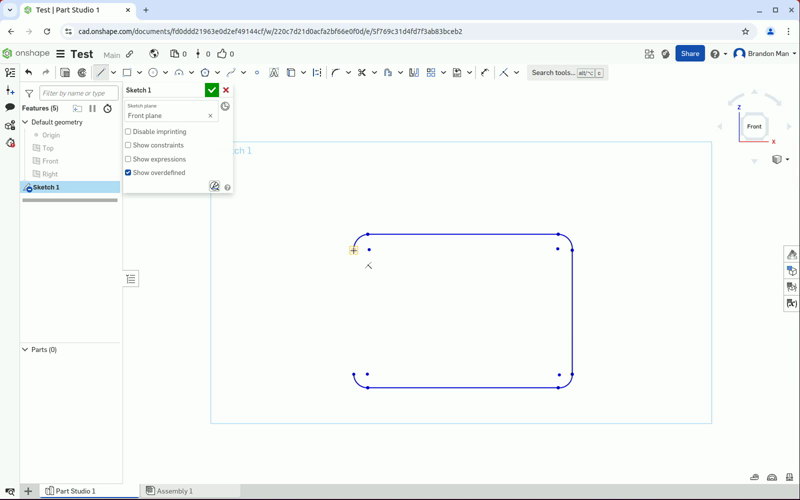
click(353, 250)
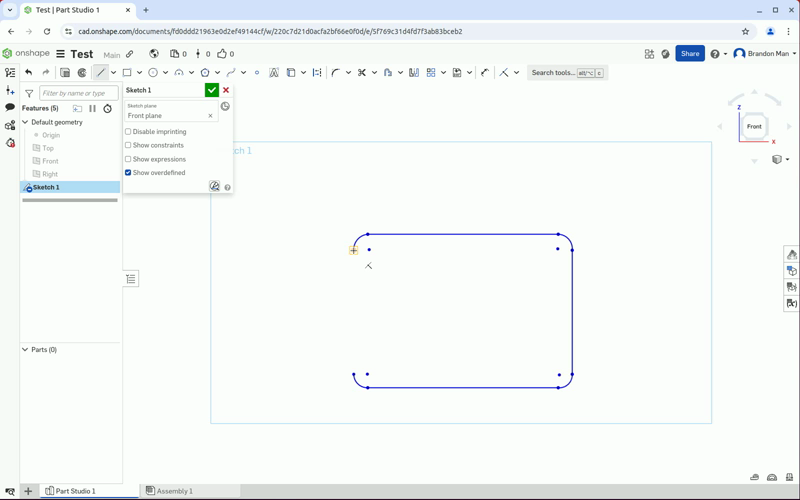
key_down(shift)
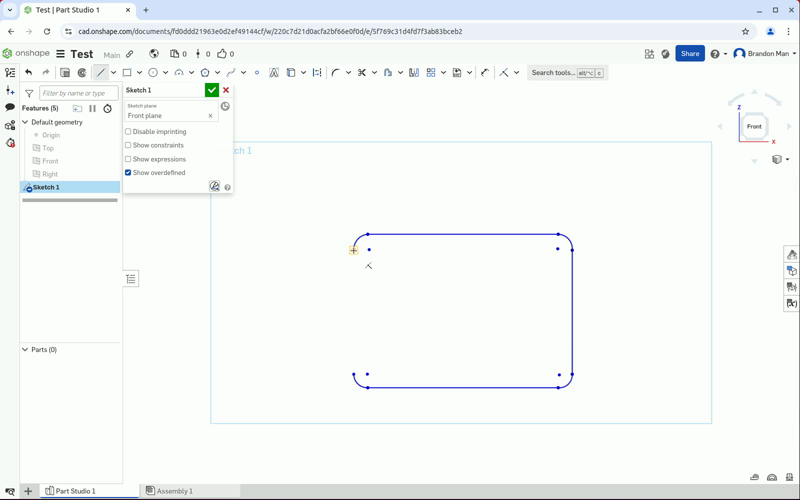
mouse_move(353, 374)
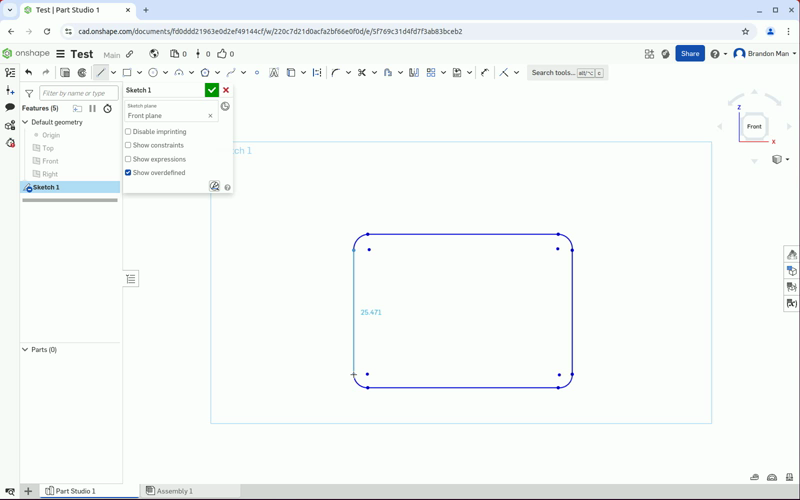
key_up(shift)
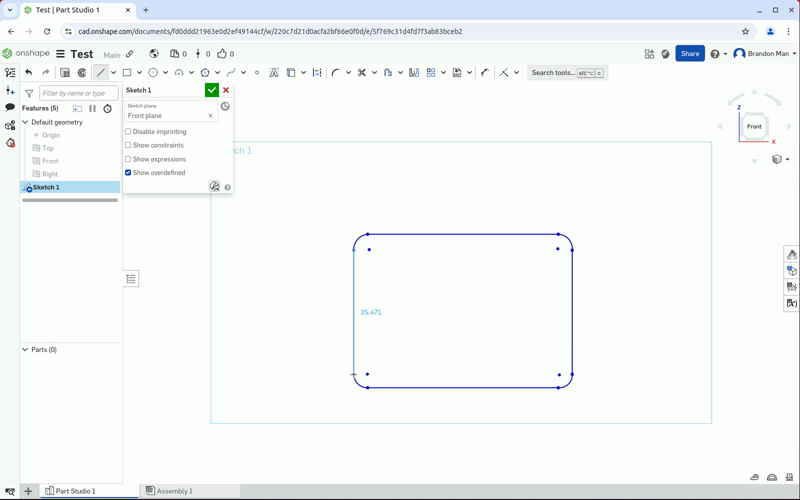
click(353, 374)
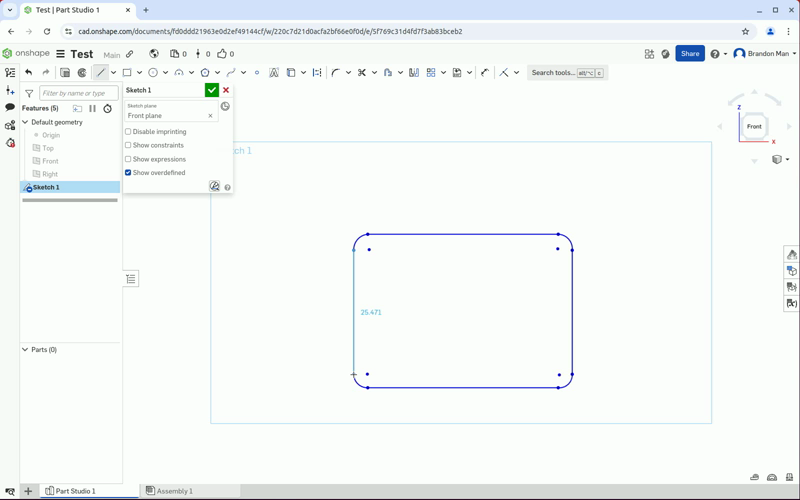
key(esc)
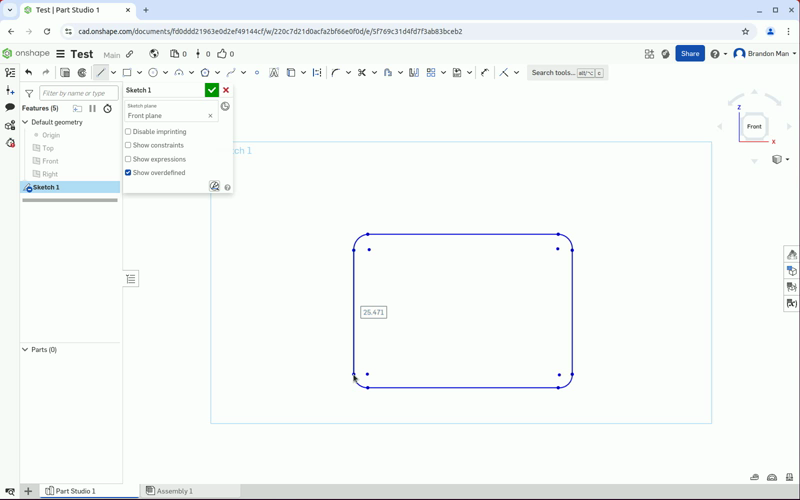
mouse_move(398, 319)
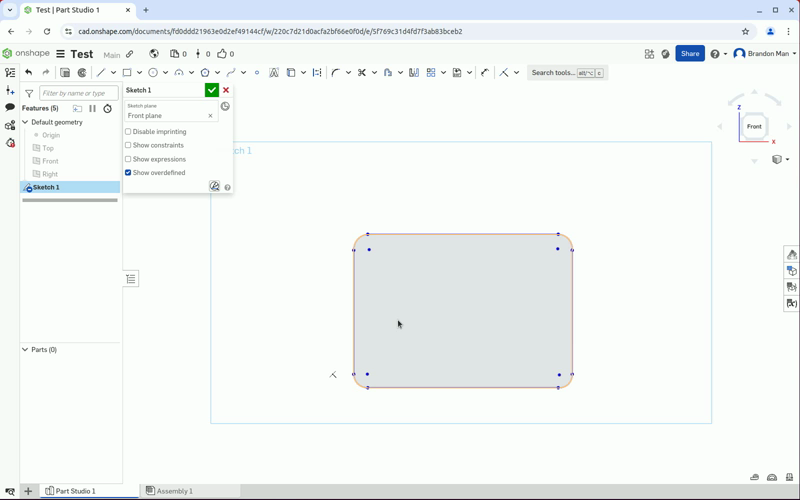
click(398, 319)
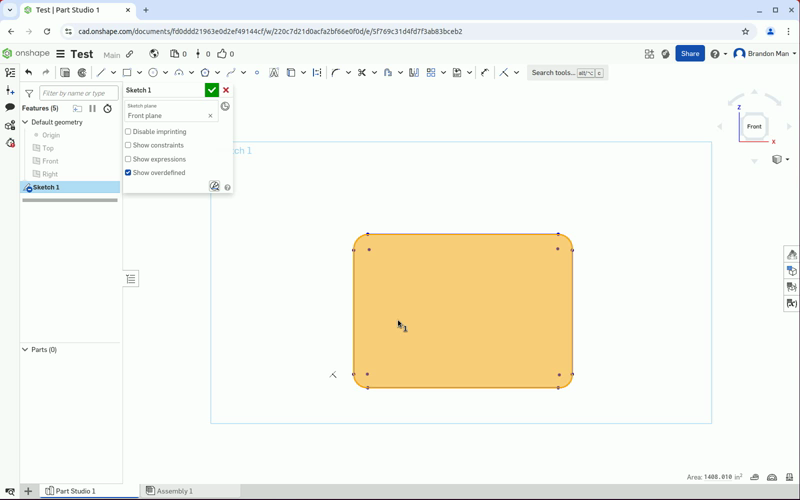
mouse_move(73, 352)
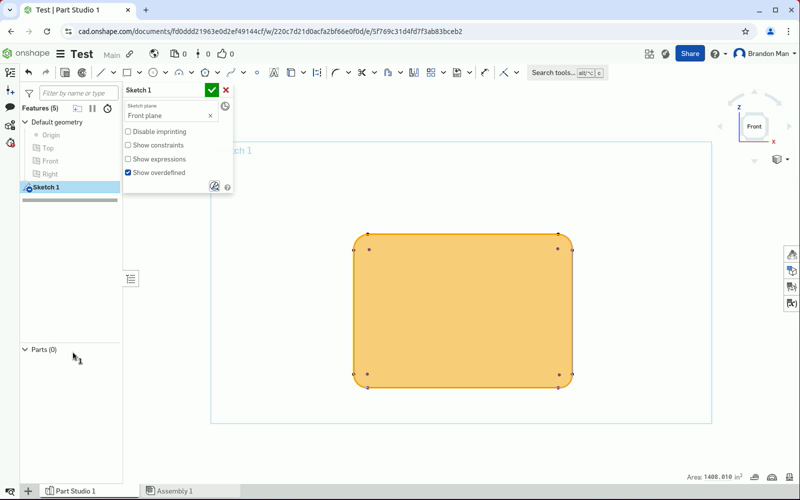
key(shift+y)
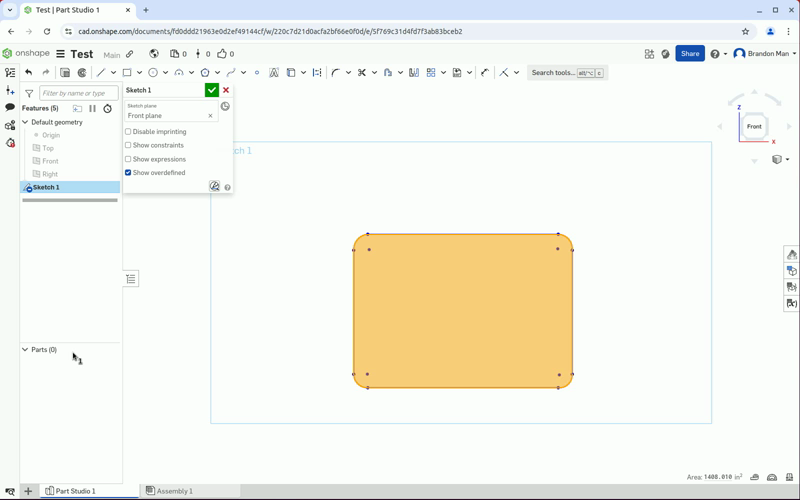
key(shift+e)
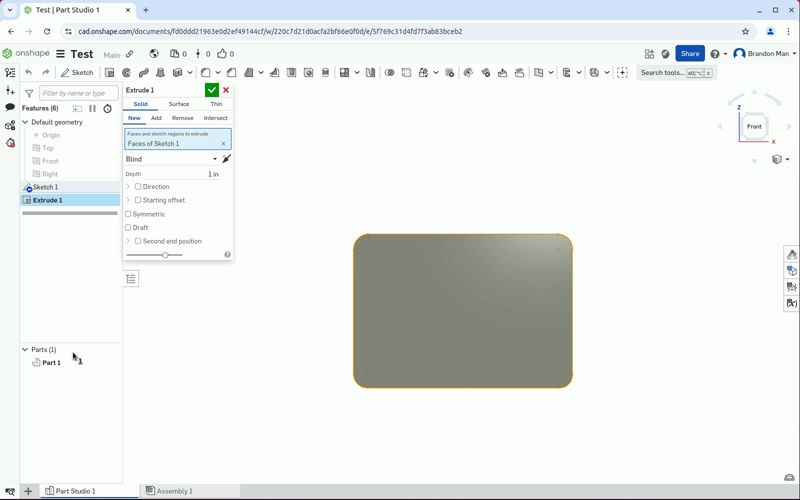
mouse_move(143, 106)
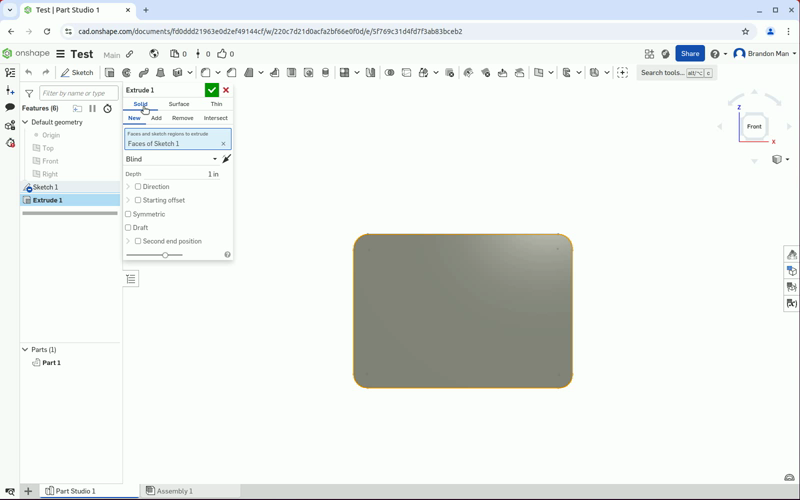
click(143, 106)
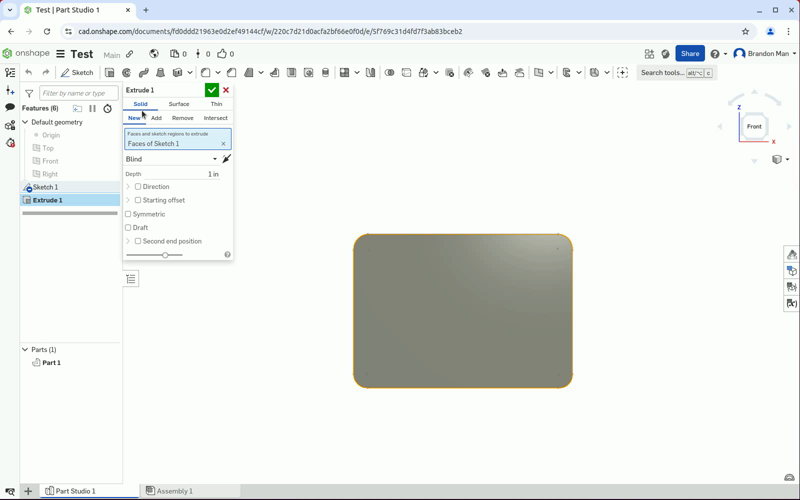
mouse_move(137, 120)
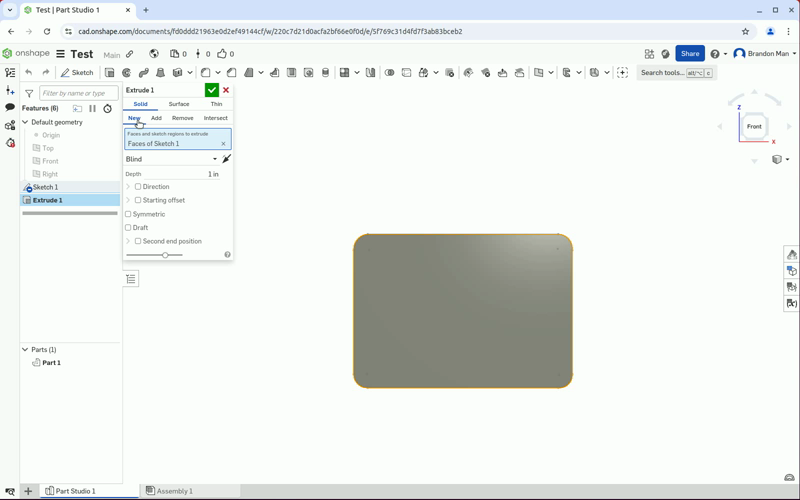
click(137, 120)
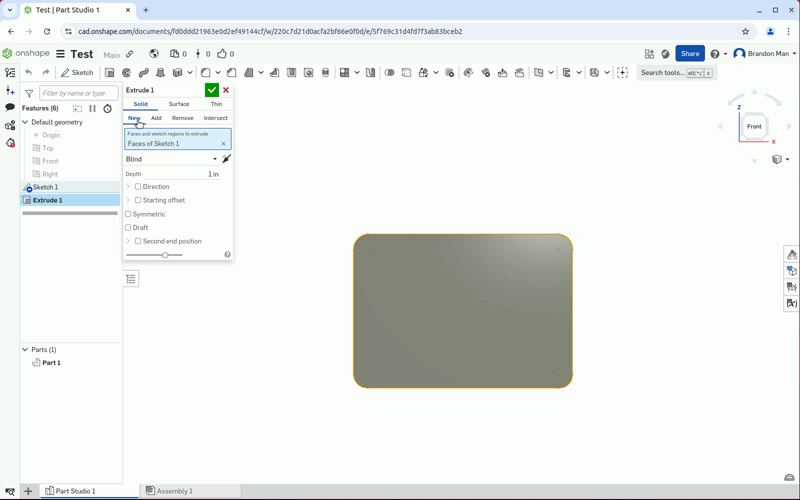
key(tab, 4)
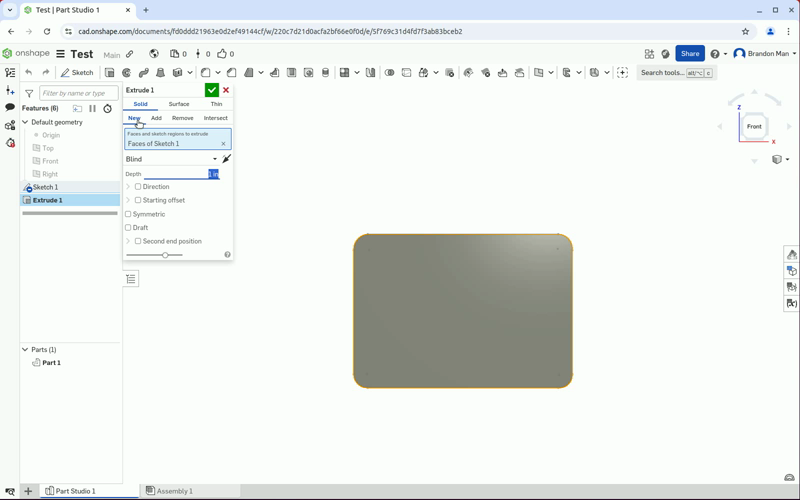
text(1.926)
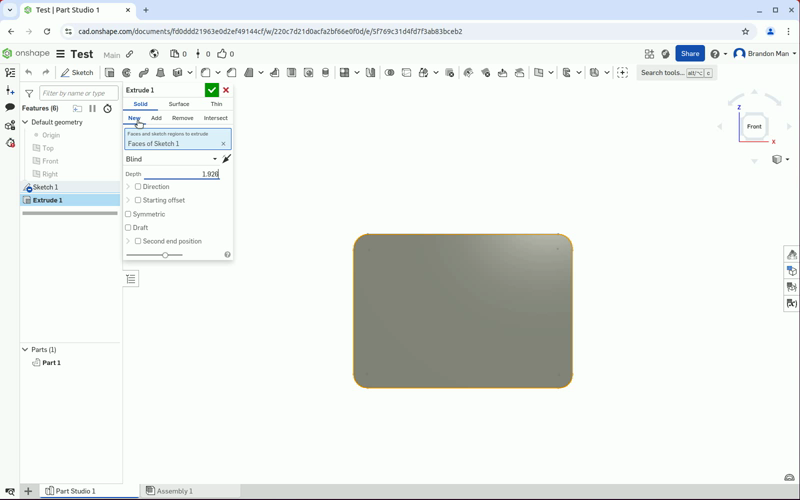
key(enter)
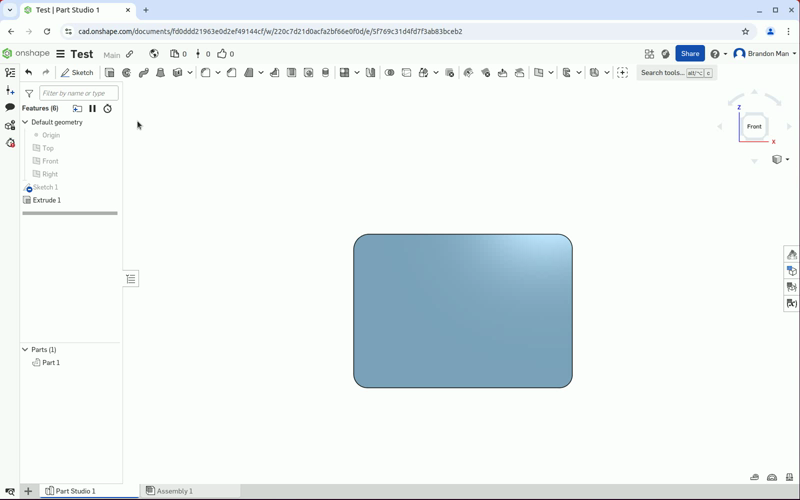
key(shift+h)
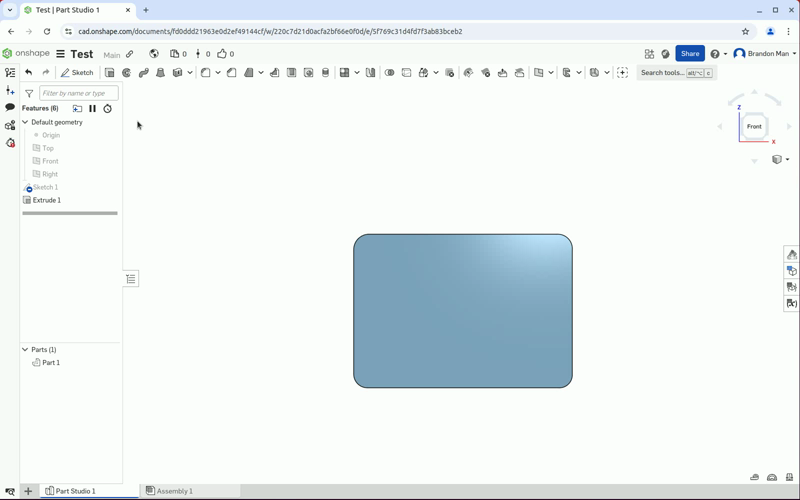
key(shift+h)
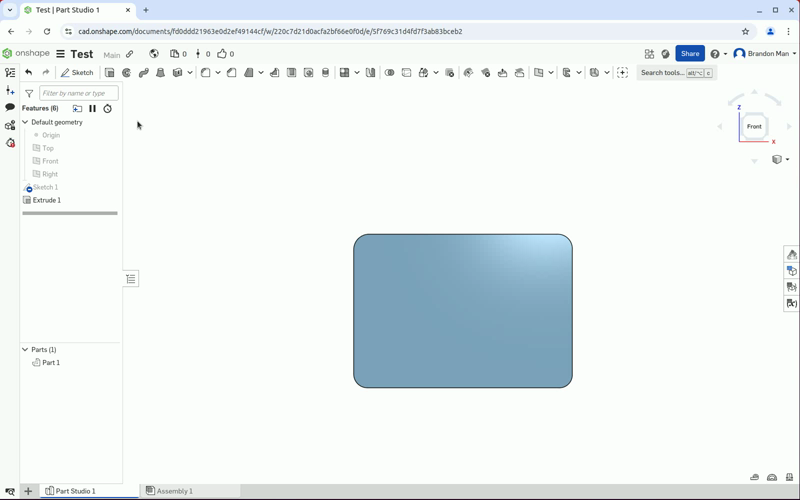
mouse_move(73, 189)
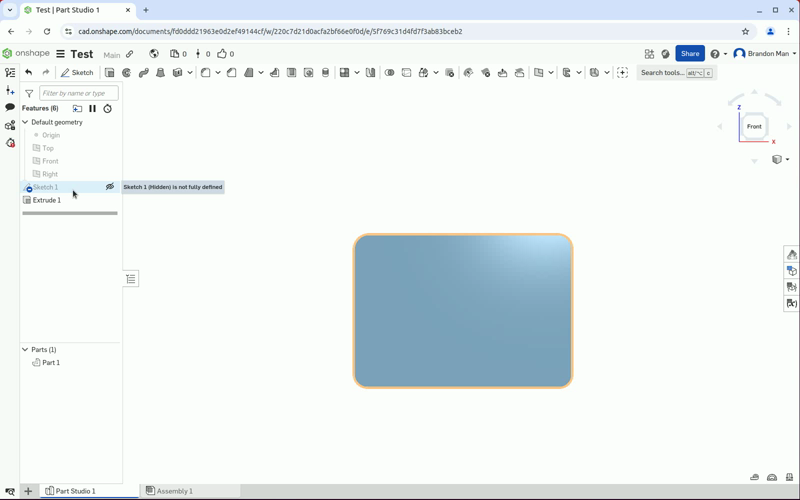
click(73, 189)
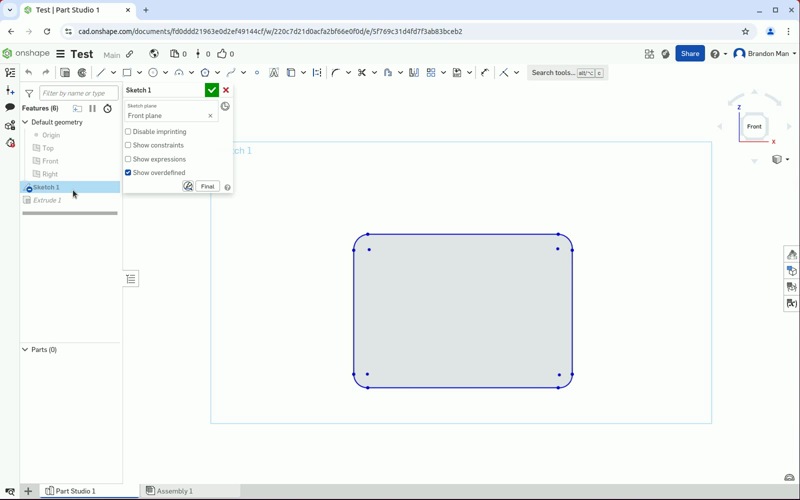
mouse_move(229, 92)
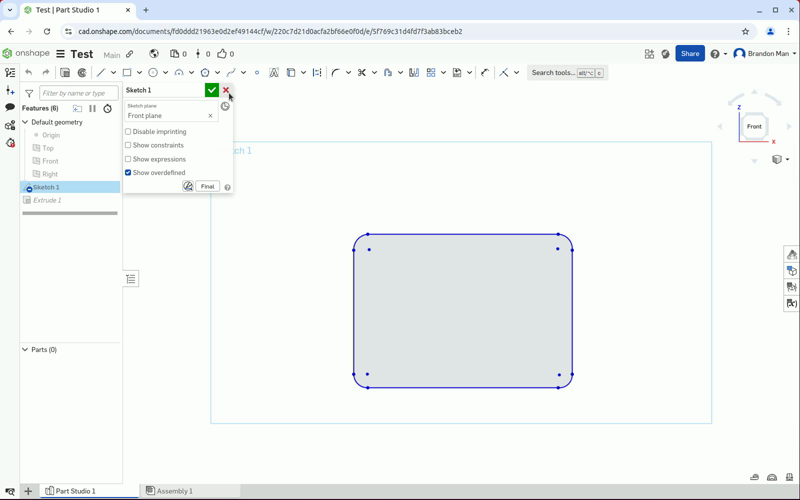
click(229, 92)
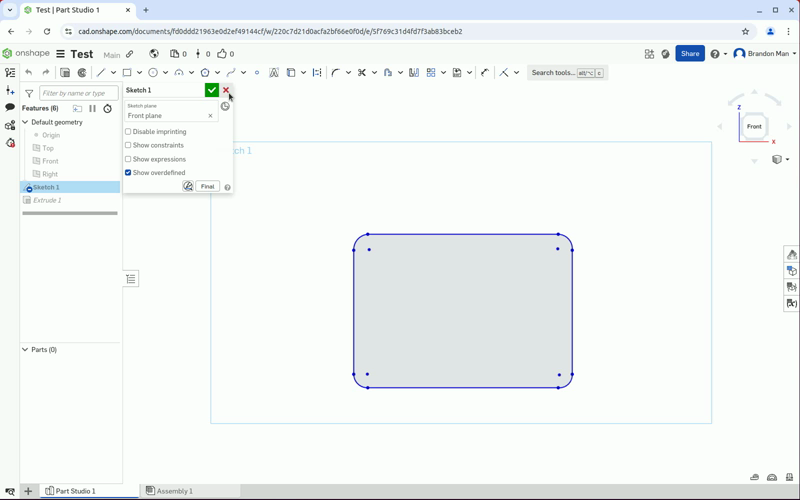
key(shift+s)
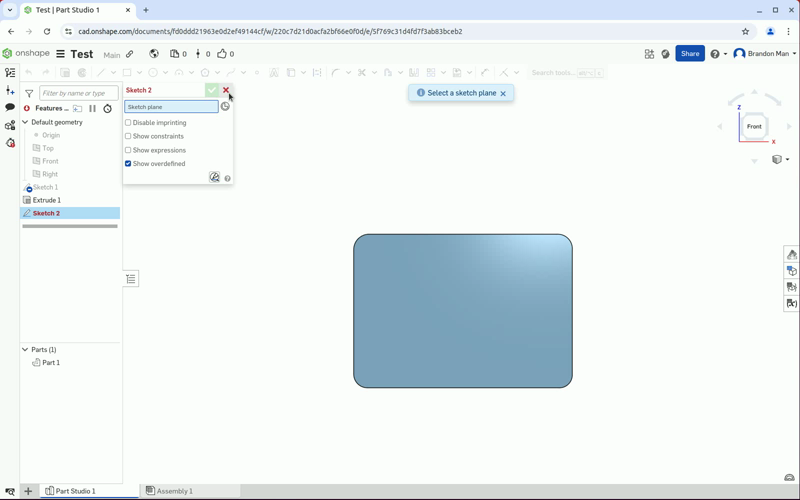
mouse_move(73, 163)
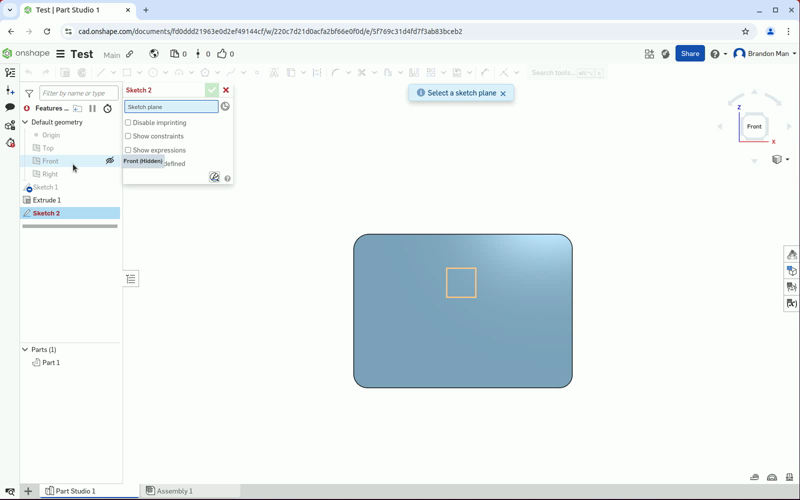
click(73, 163)
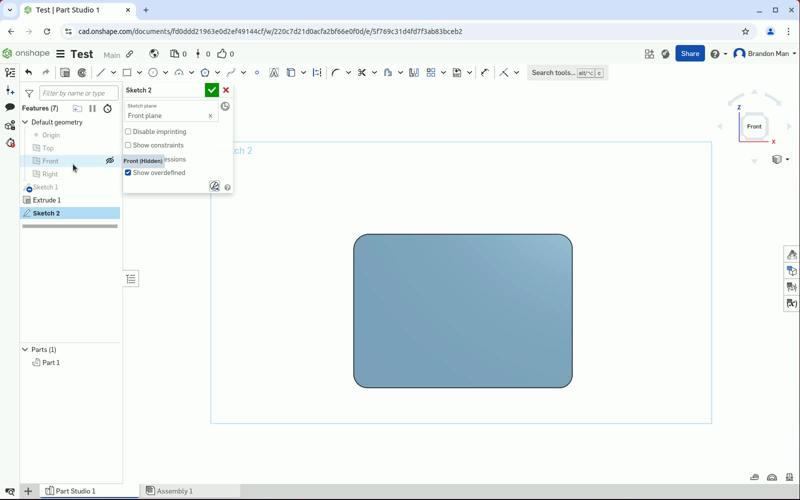
mouse_move(73, 352)
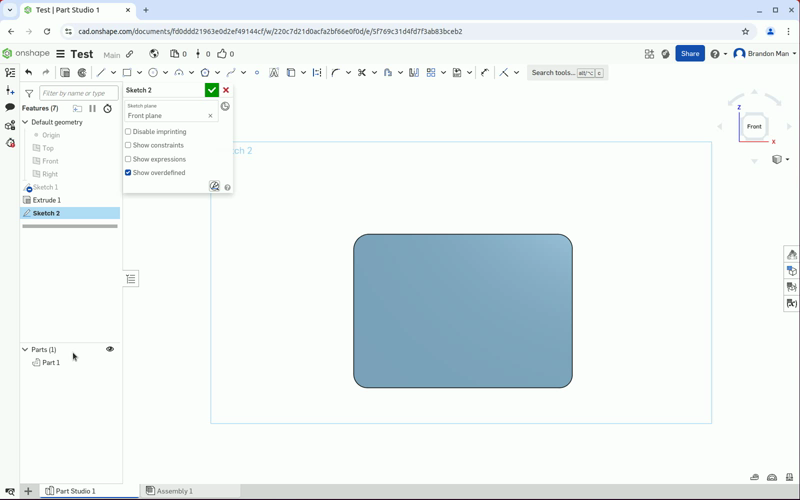
key(y)
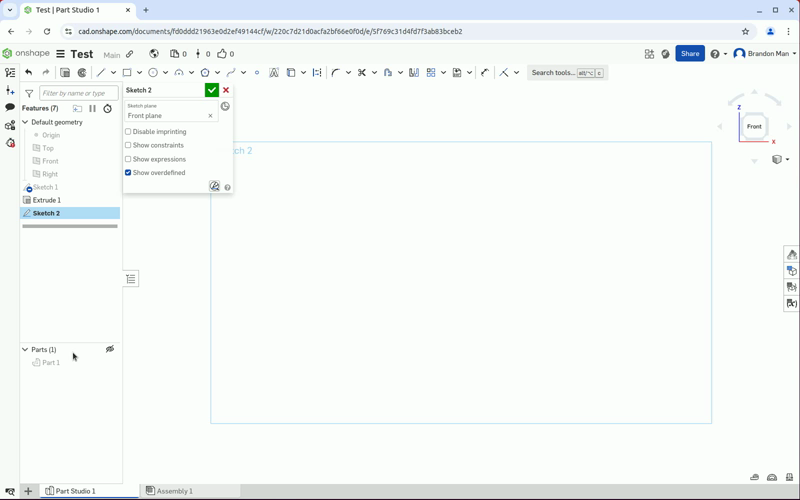
key(l)
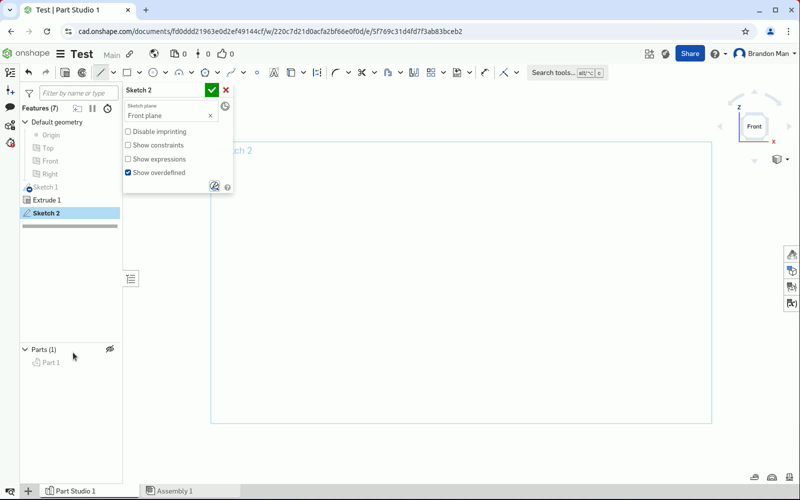
key_down(shift)
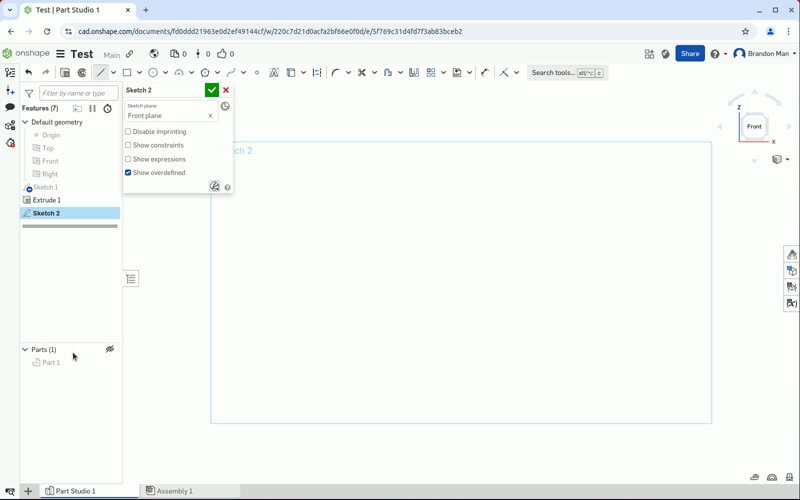
mouse_move(521, 262)
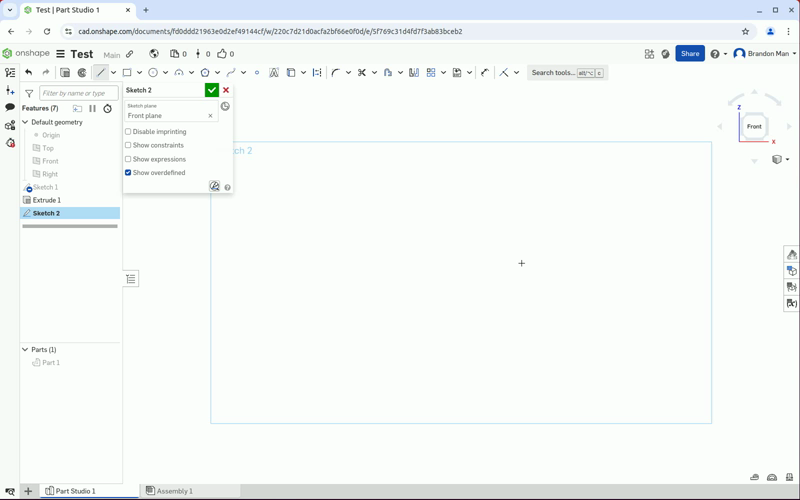
click(521, 262)
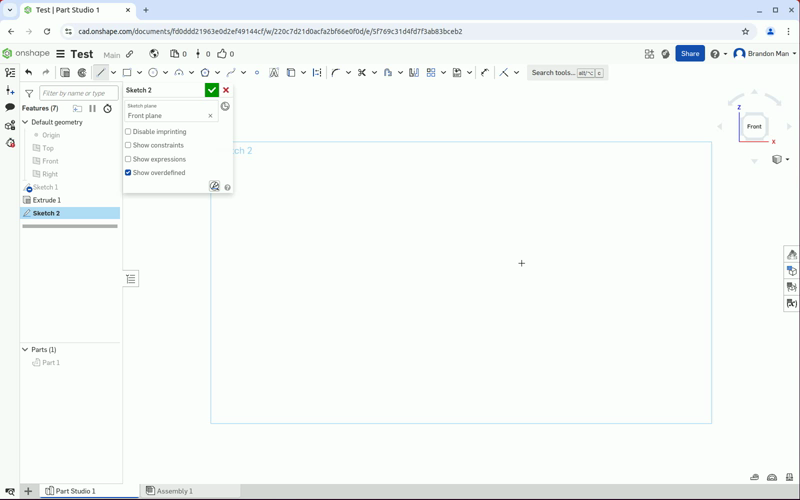
key_up(shift)
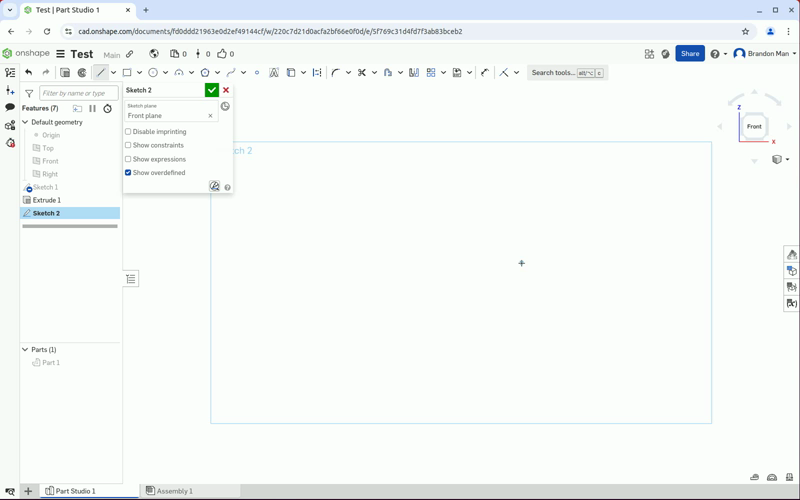
key_down(shift)
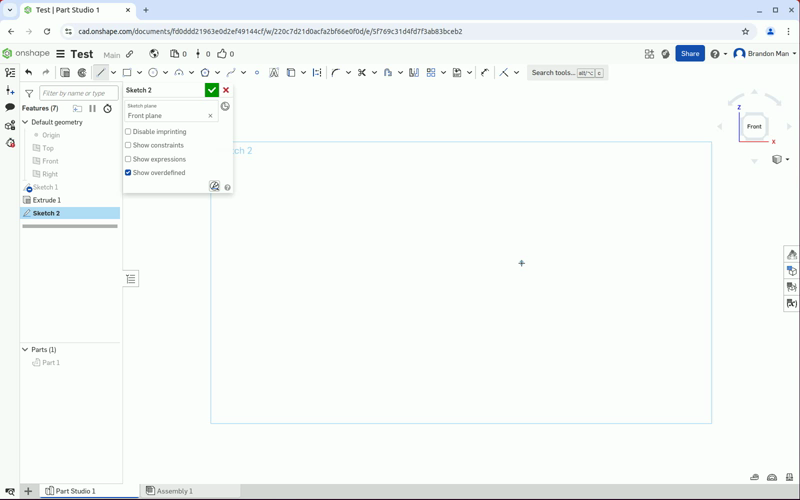
mouse_move(551, 262)
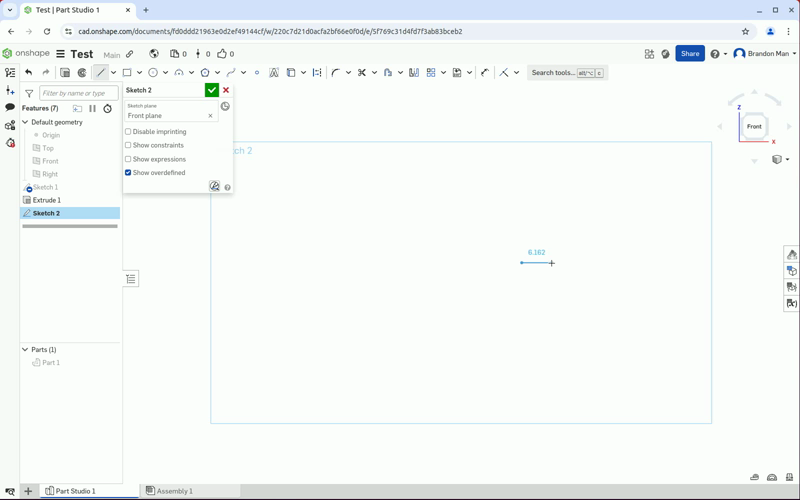
mouse_move(573, 263)
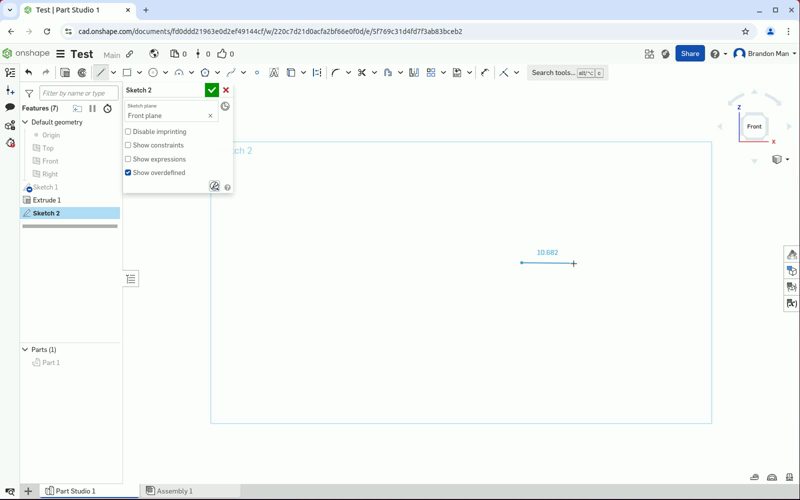
click(573, 263)
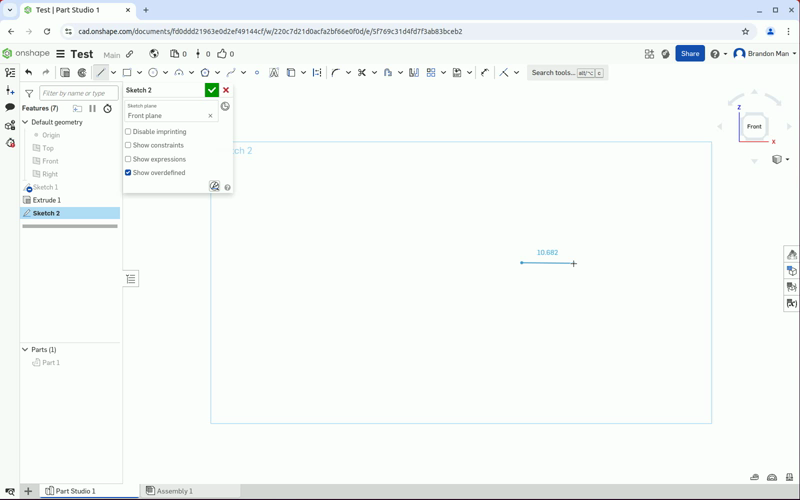
key_up(shift)
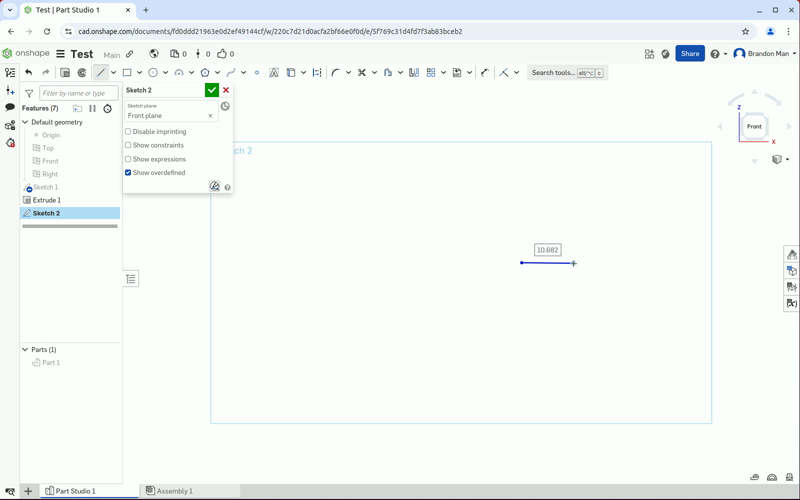
key_down(shift)
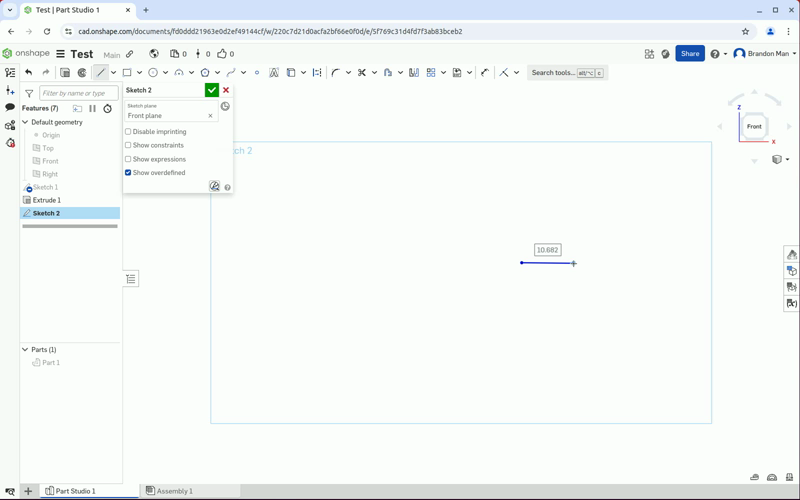
mouse_move(589, 263)
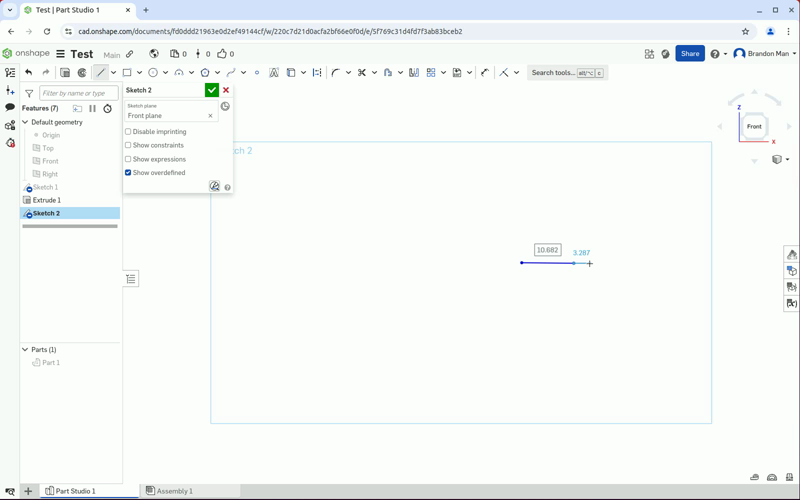
mouse_move(573, 252)
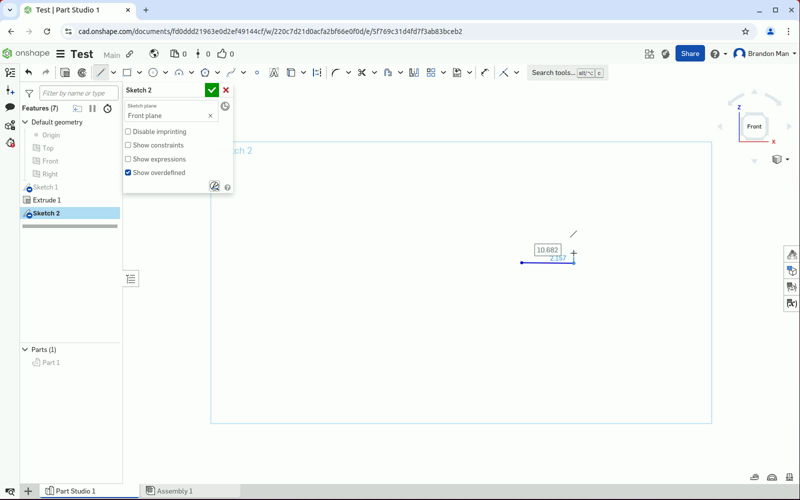
click(573, 252)
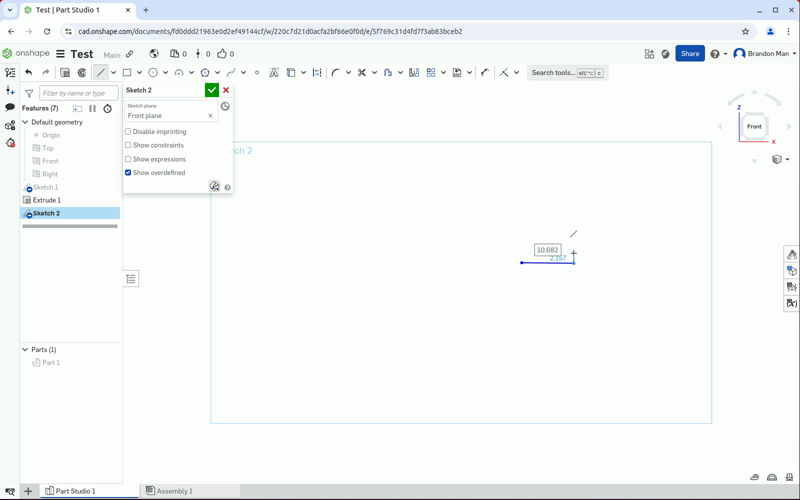
key_up(shift)
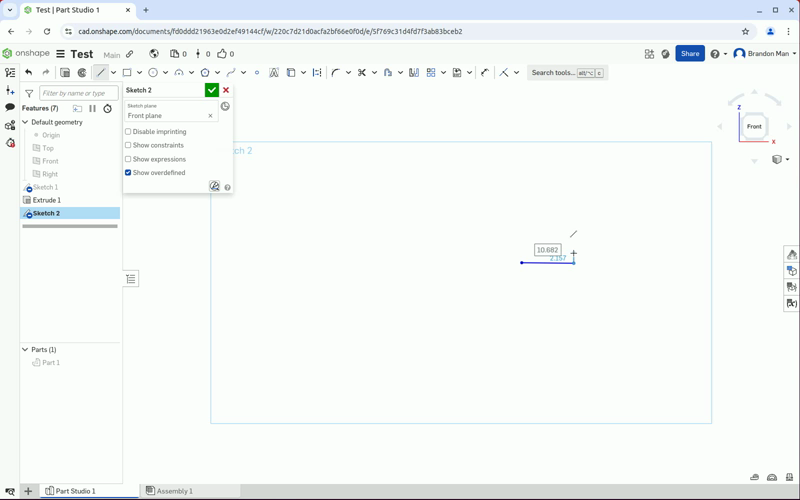
key_down(shift)
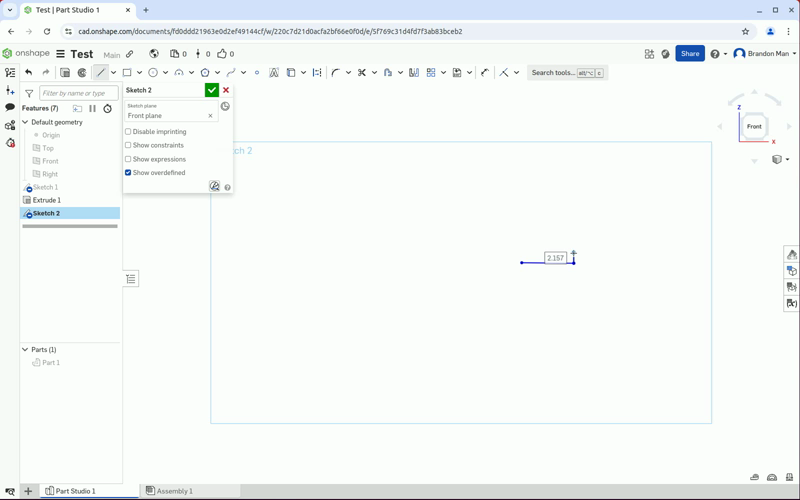
mouse_move(589, 252)
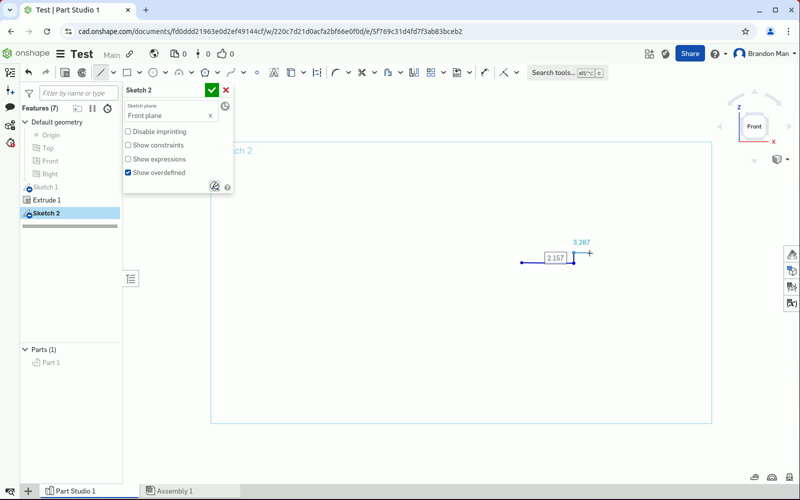
mouse_move(521, 252)
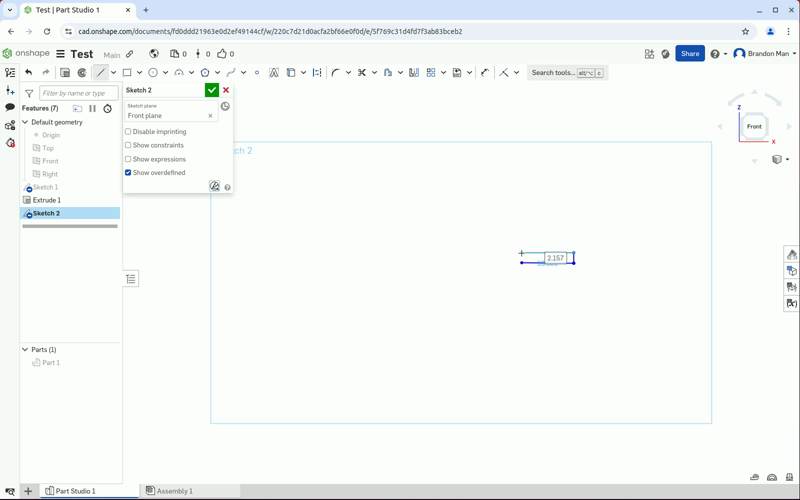
click(521, 252)
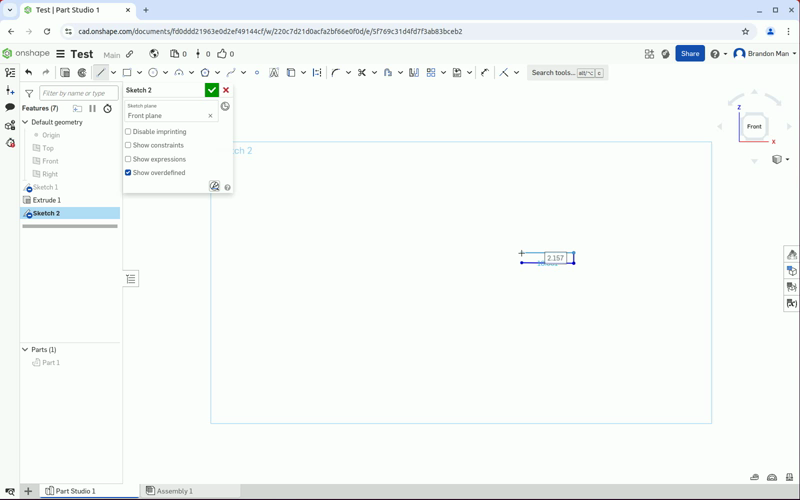
key_up(shift)
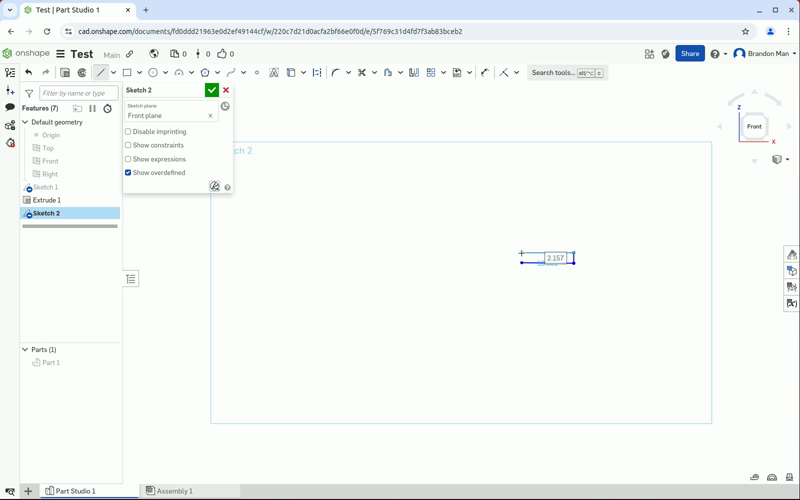
mouse_move(551, 252)
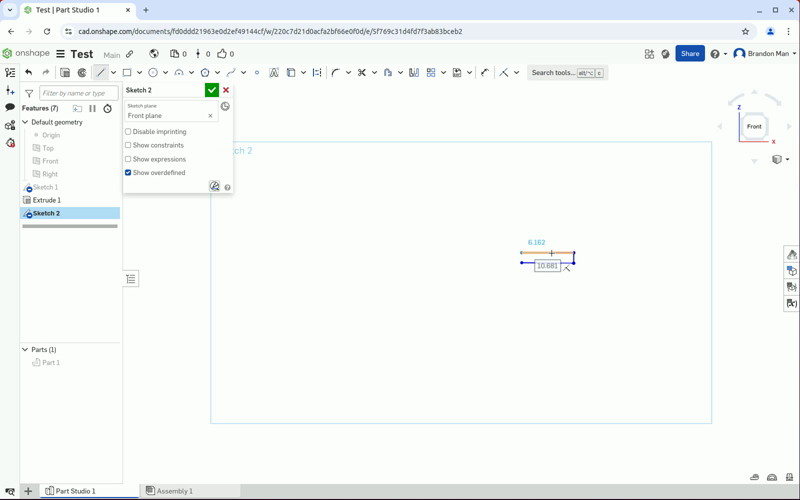
key_down(shift)
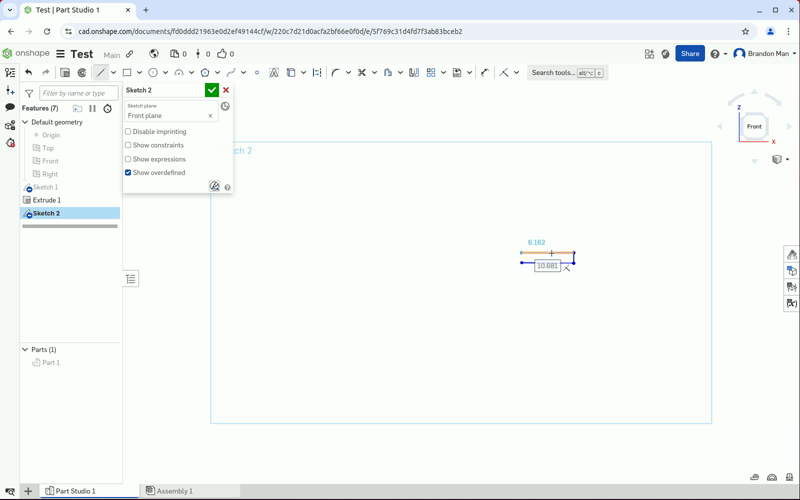
mouse_move(521, 262)
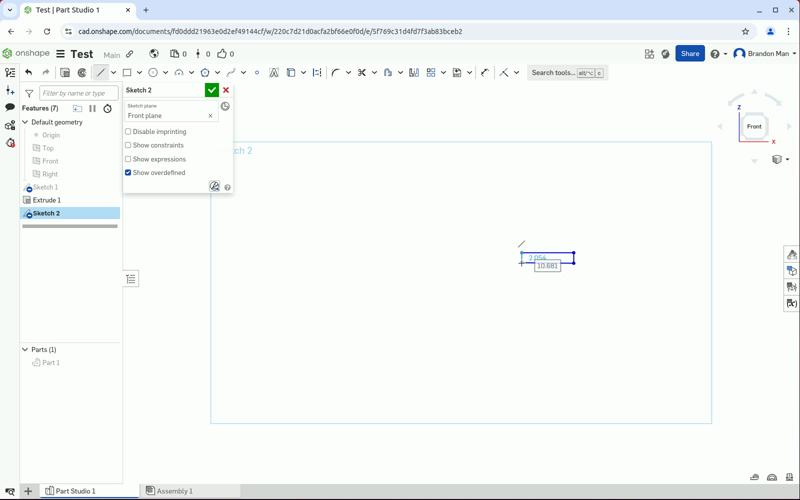
key_up(shift)
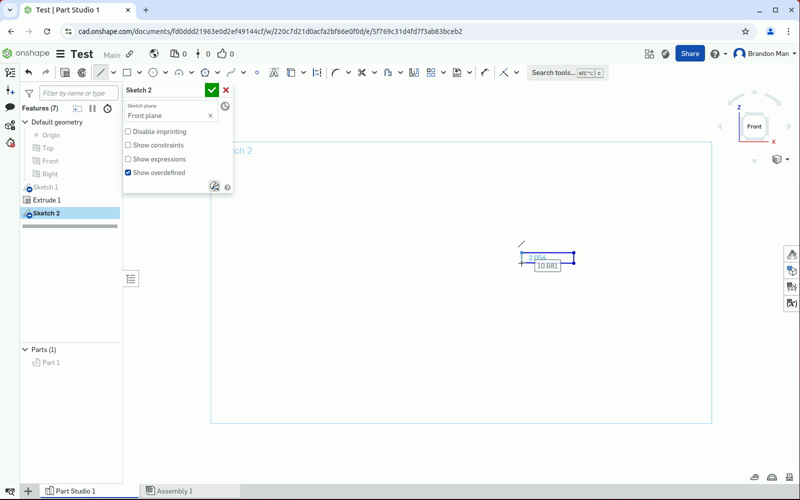
click(521, 262)
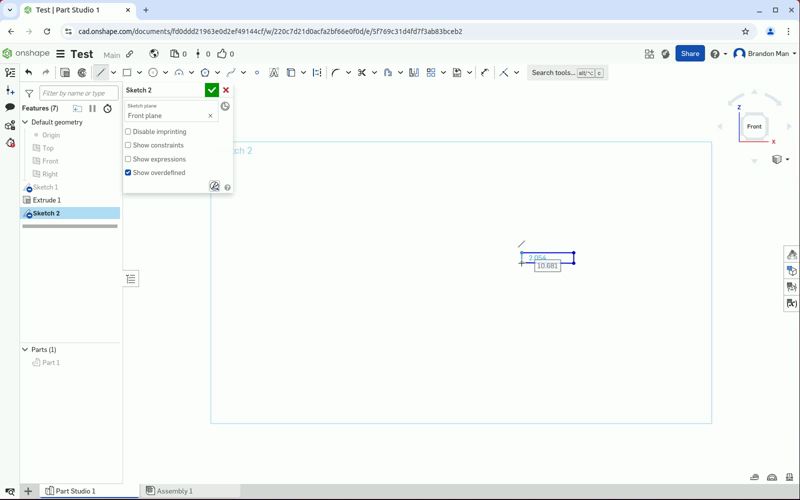
key(esc)
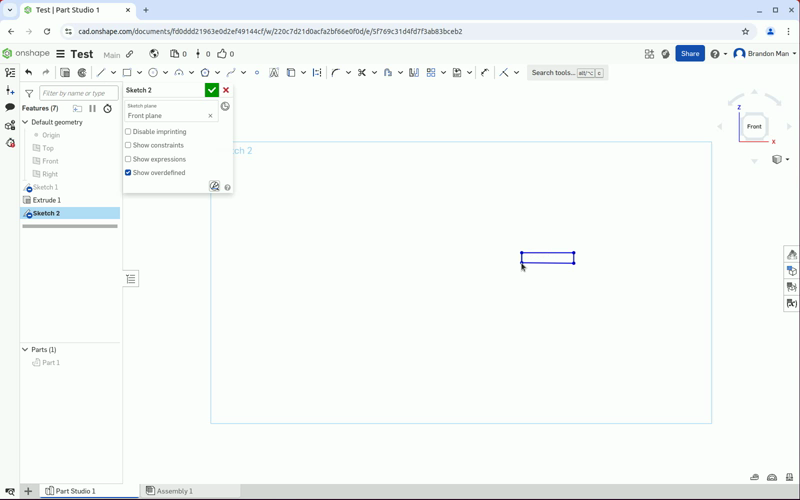
mouse_move(548, 257)
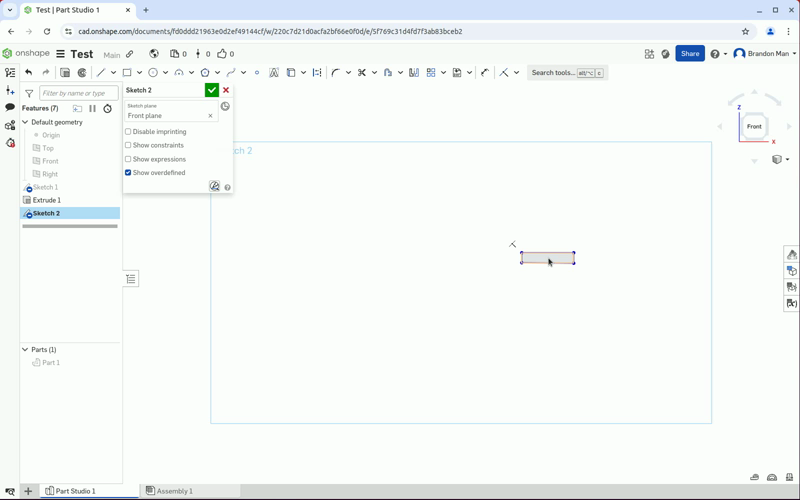
scroll(6)
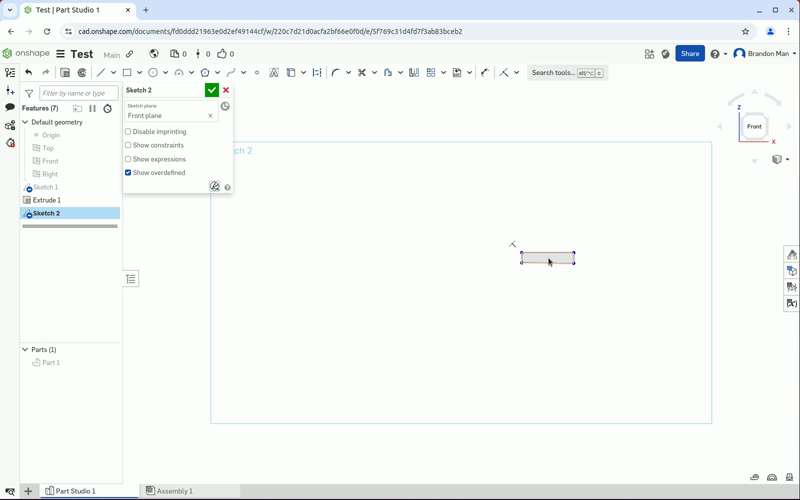
scroll(6)
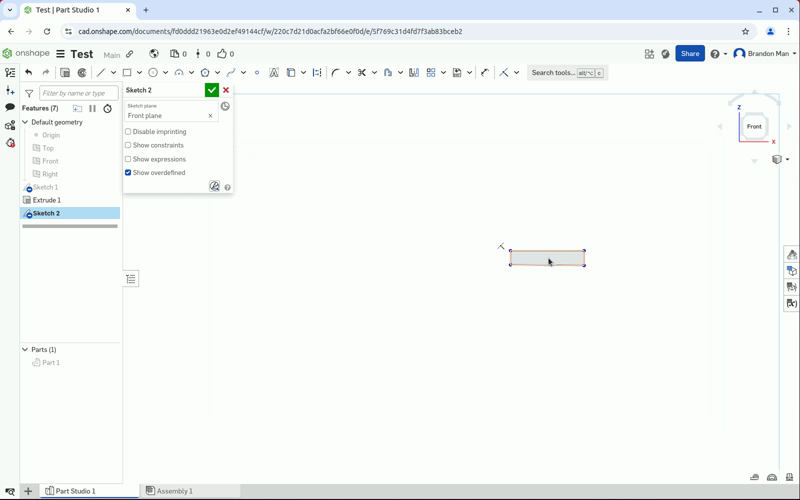
scroll(6)
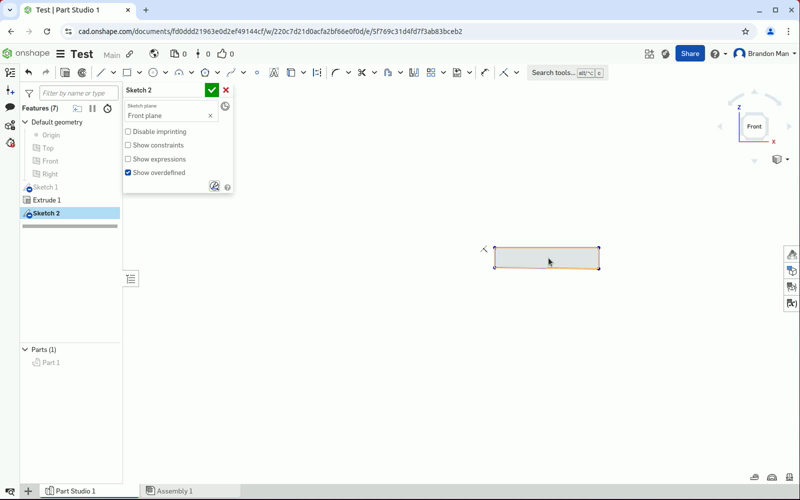
scroll(6)
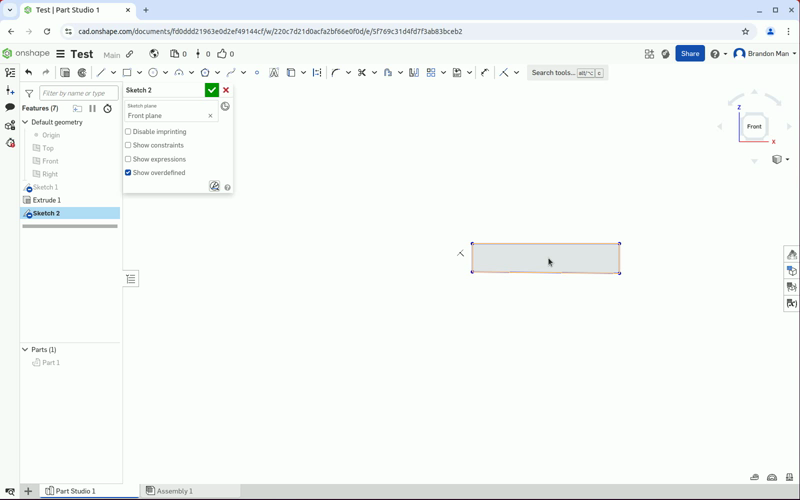
scroll(6)
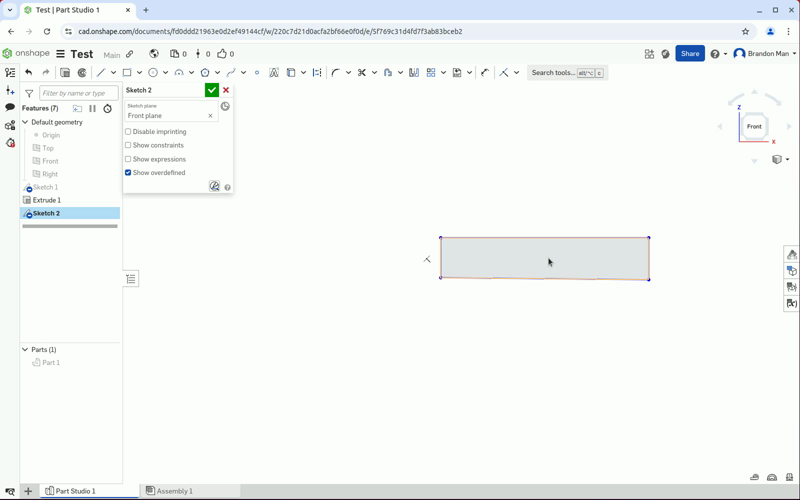
scroll(6)
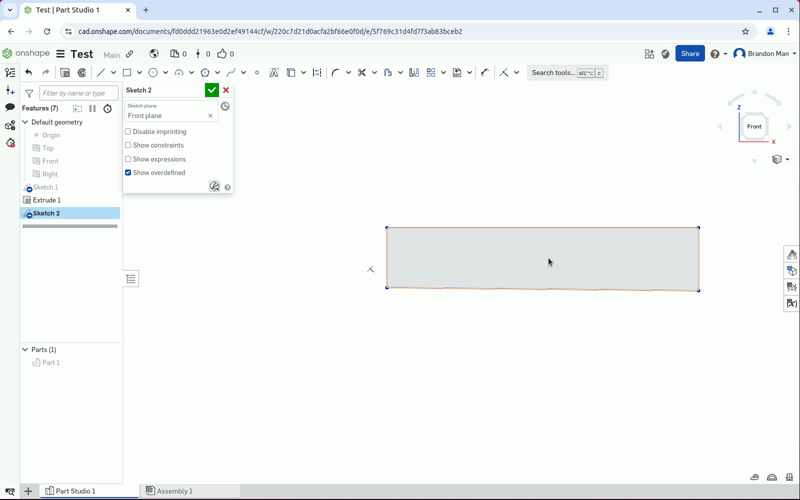
scroll(6)
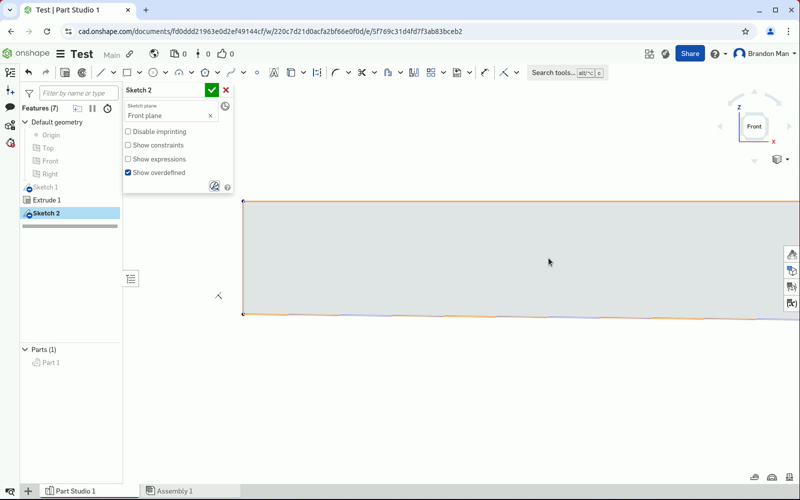
click(548, 257)
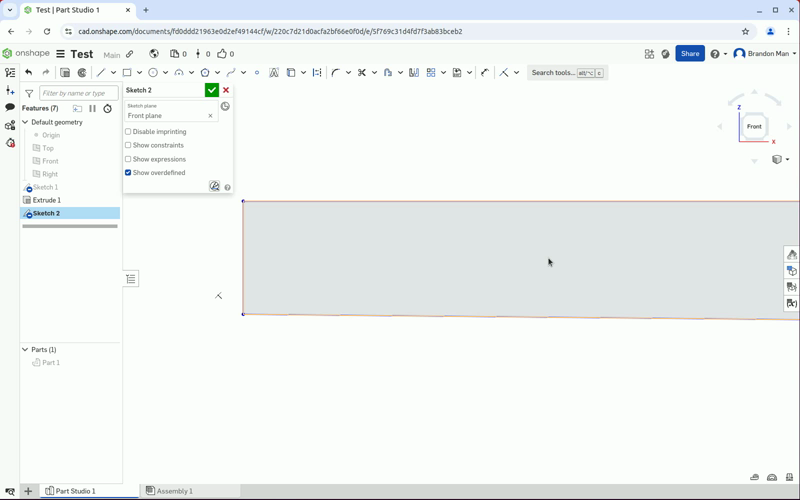
scroll(-6)
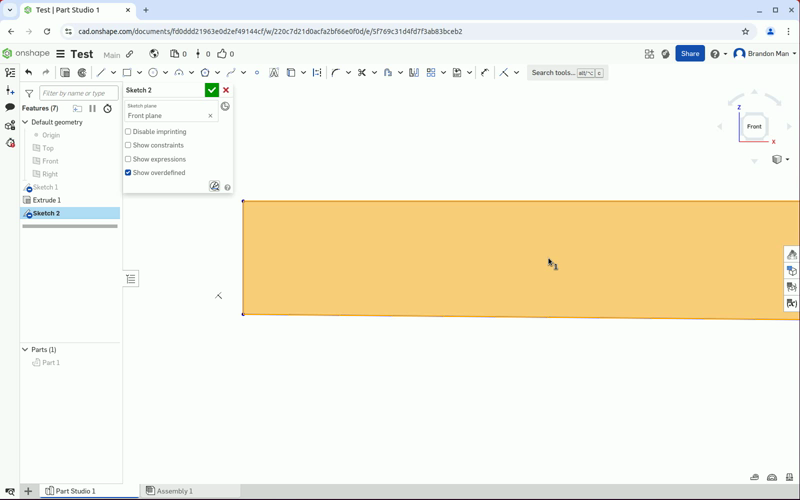
scroll(-6)
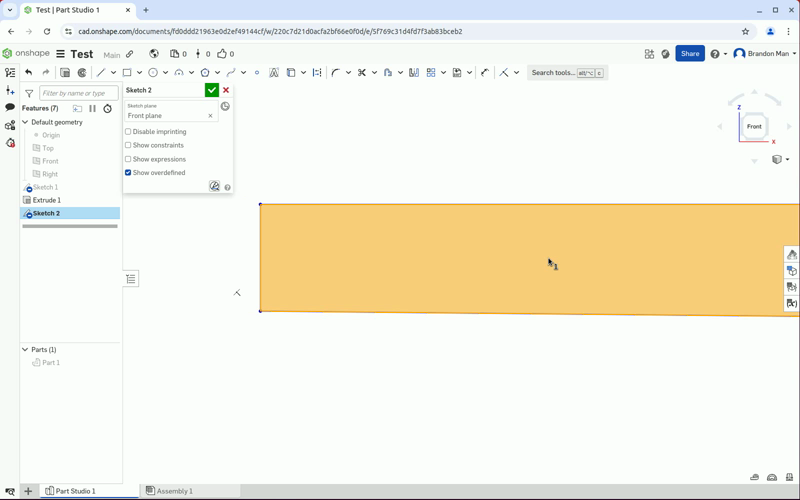
scroll(-6)
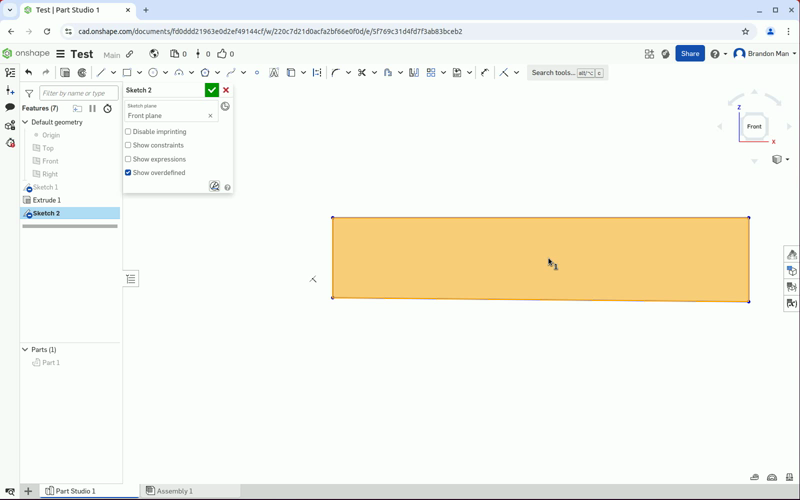
scroll(-6)
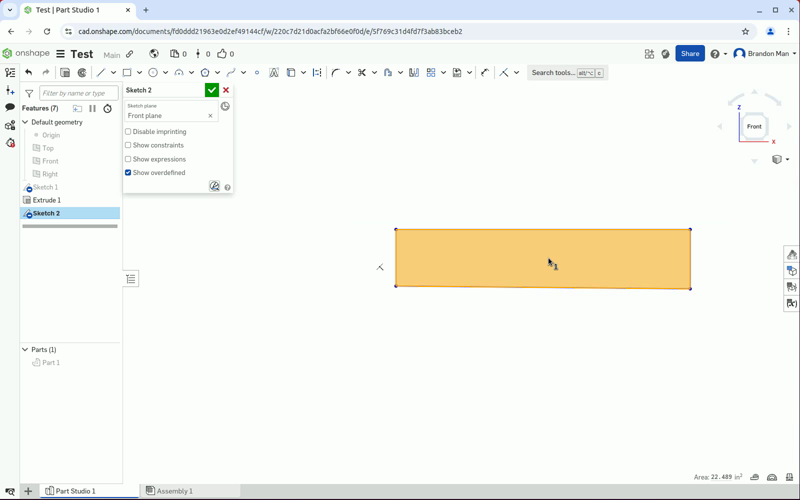
scroll(-6)
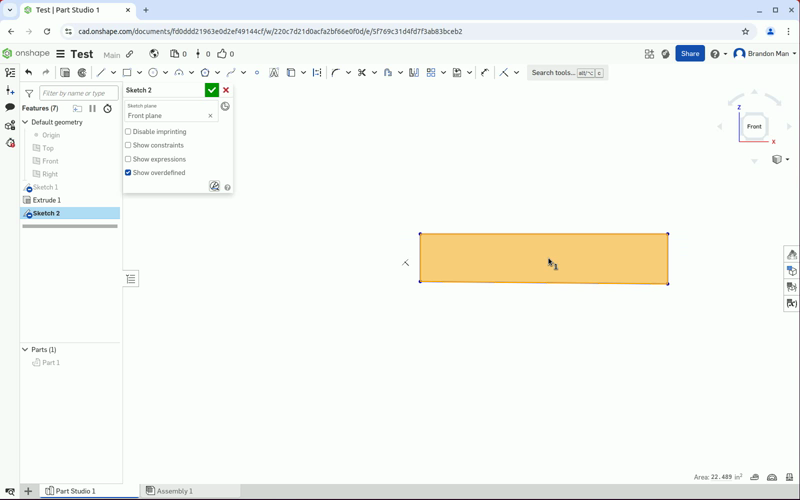
scroll(-6)
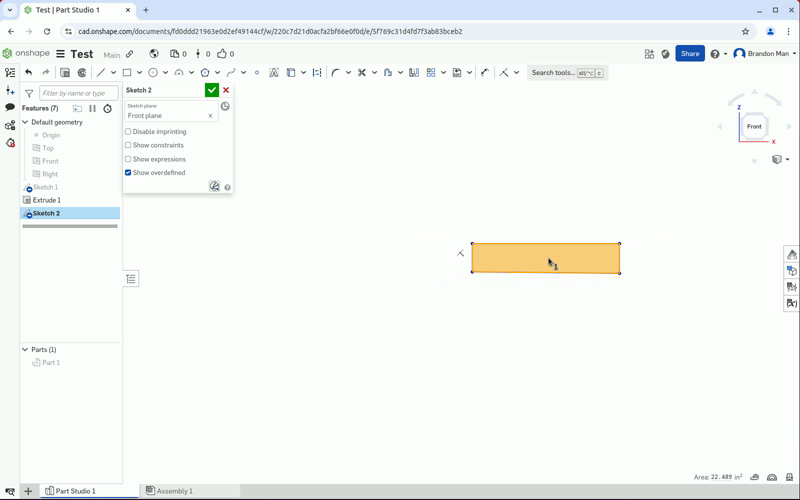
scroll(-6)
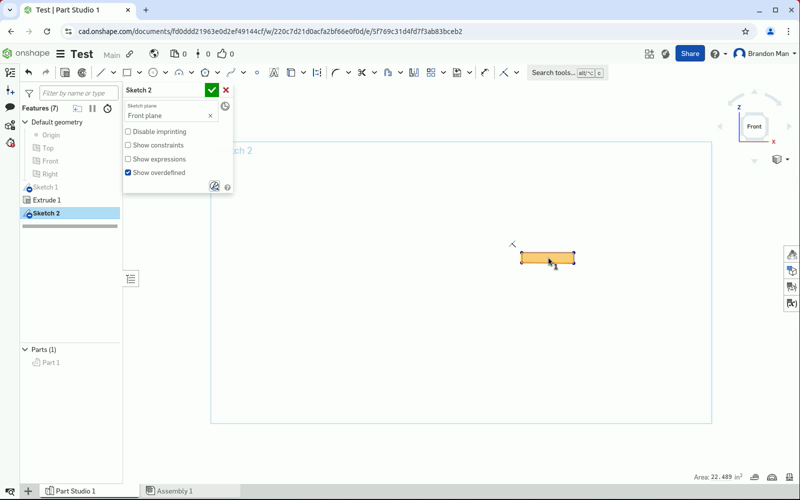
mouse_move(73, 352)
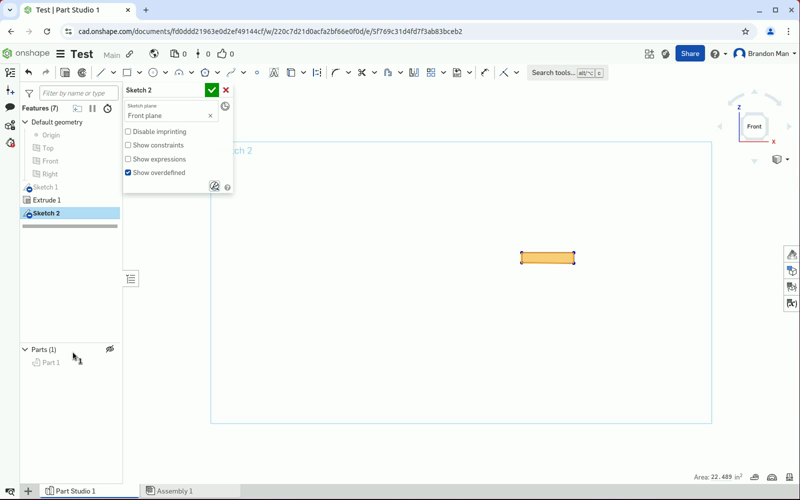
key(shift+y)
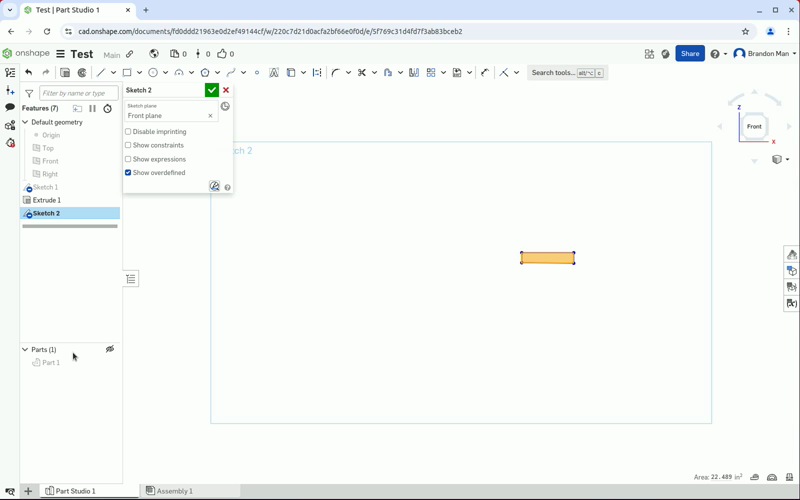
key(shift+e)
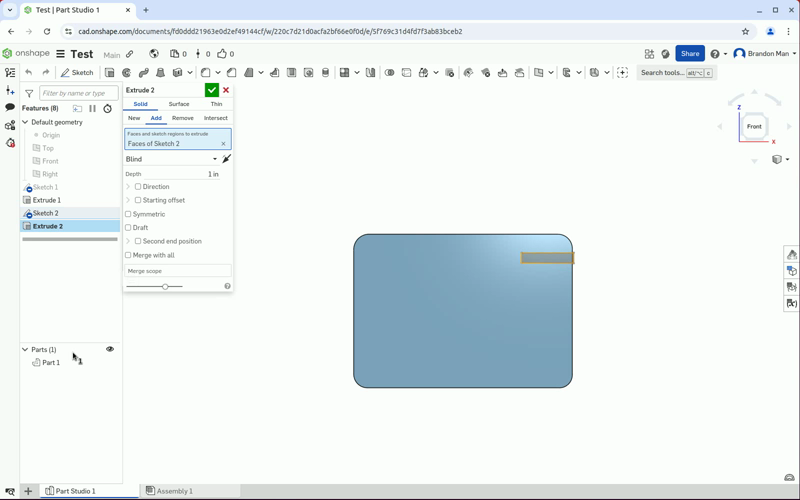
mouse_move(143, 106)
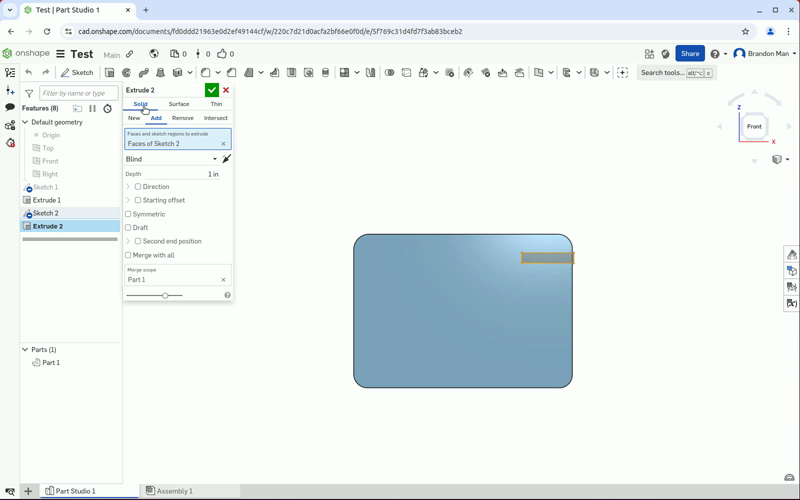
click(143, 106)
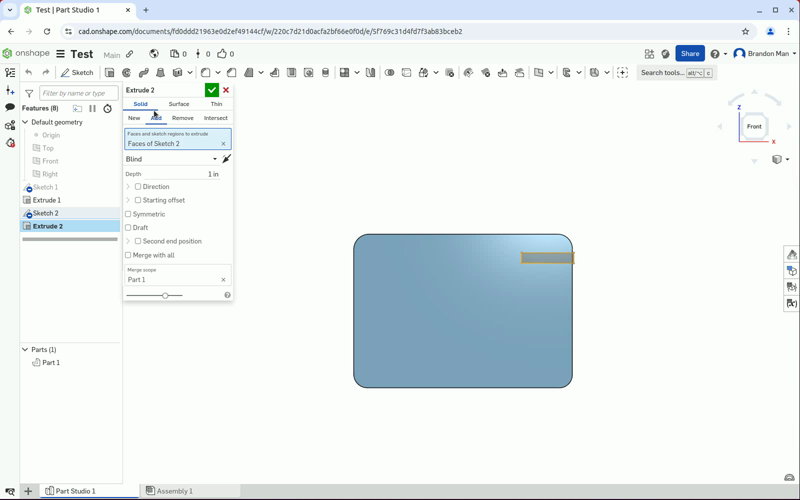
mouse_move(186, 120)
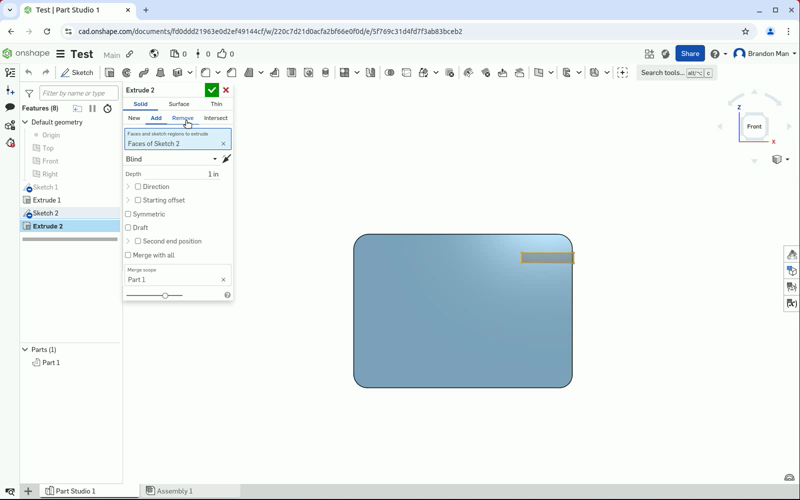
click(186, 120)
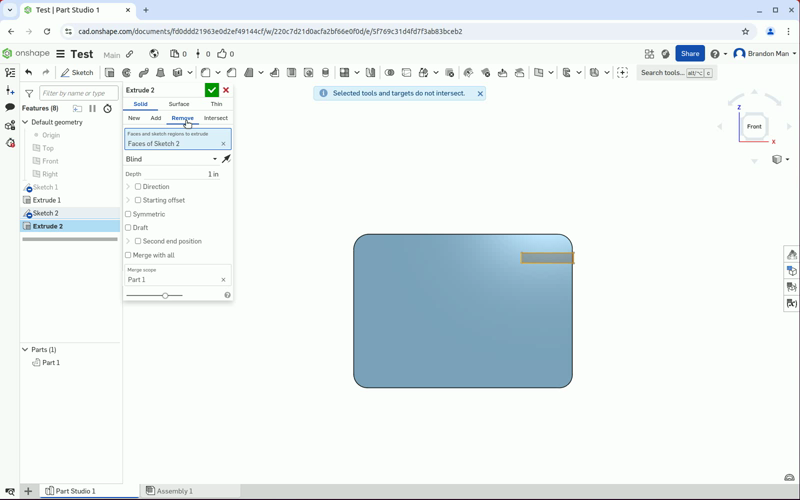
key(tab, 4)
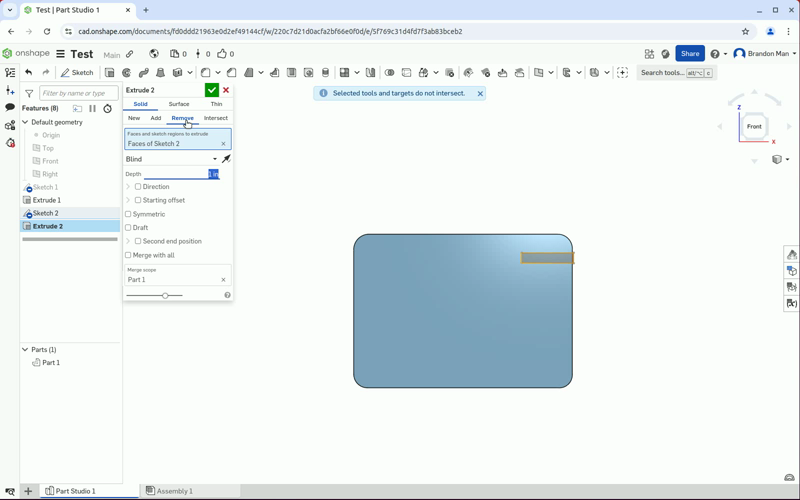
text(-6.258)
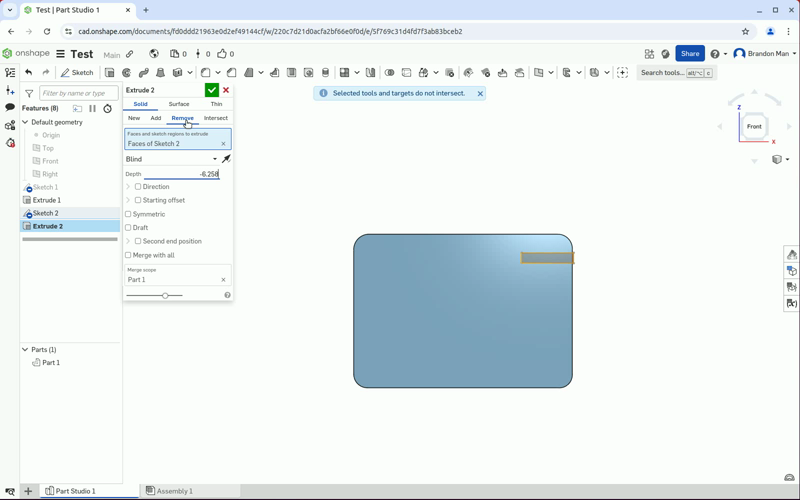
key(tab, 6)
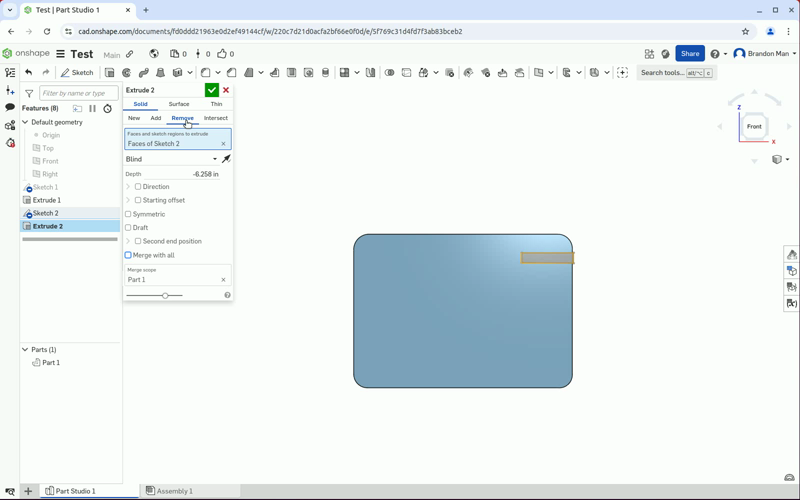
key(space)
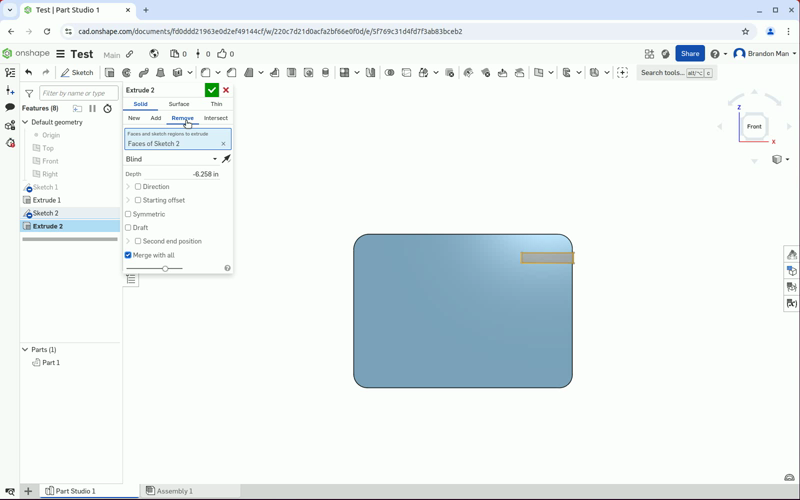
key(enter)
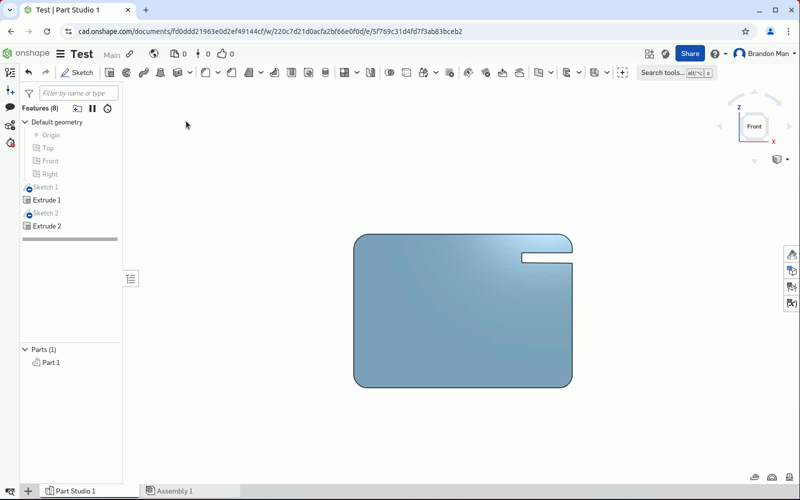
key(shift+h)
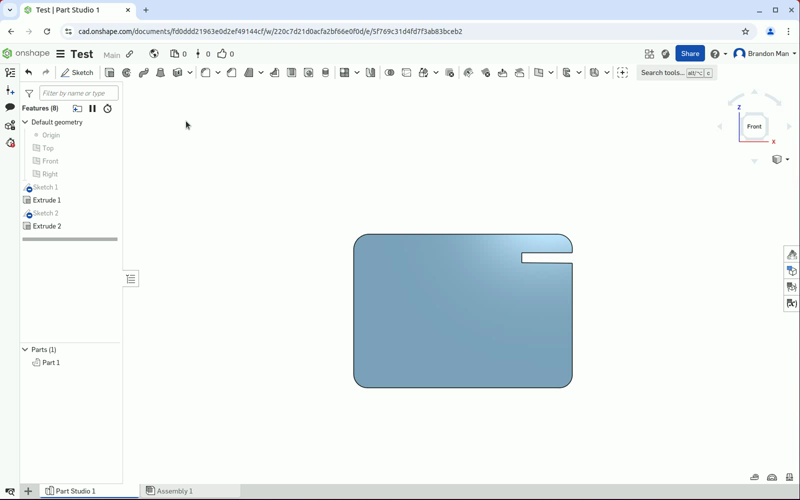
key(shift+h)
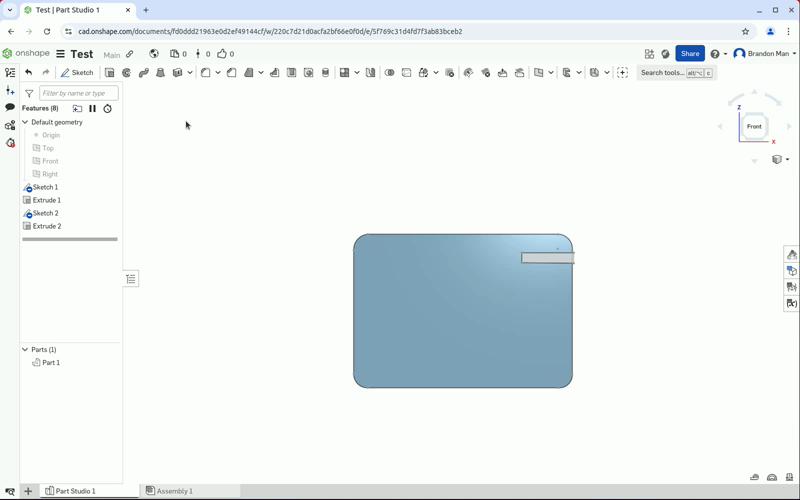
key(shift+7)
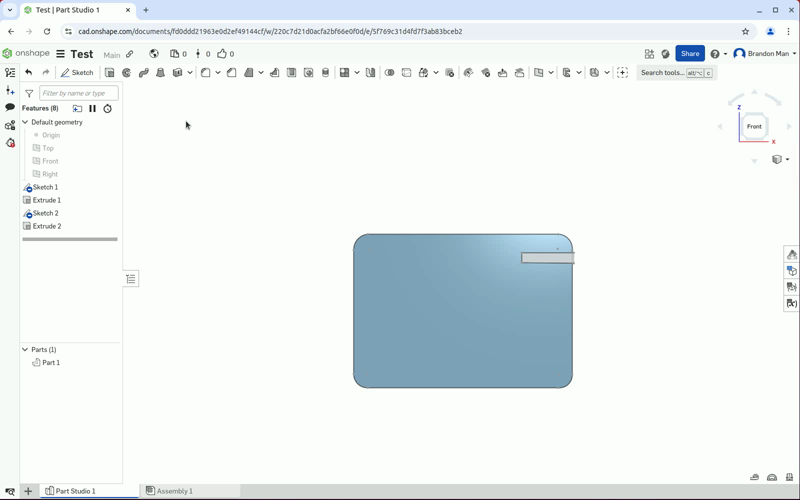
key(left, 2)
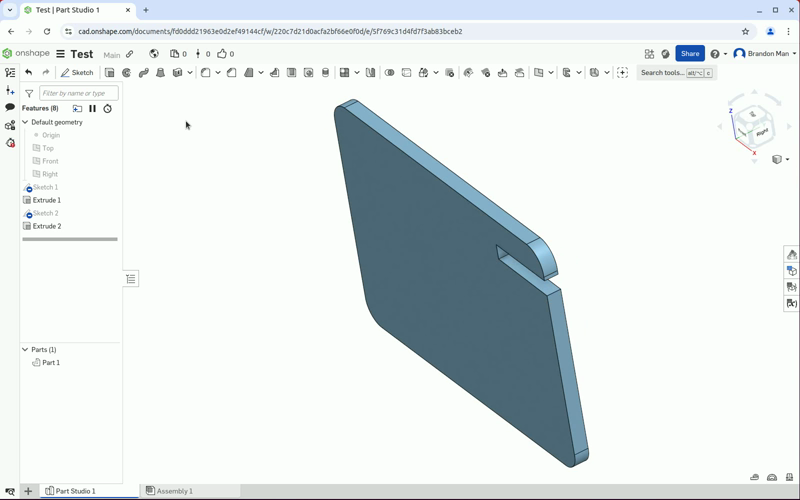
key(down, 2)
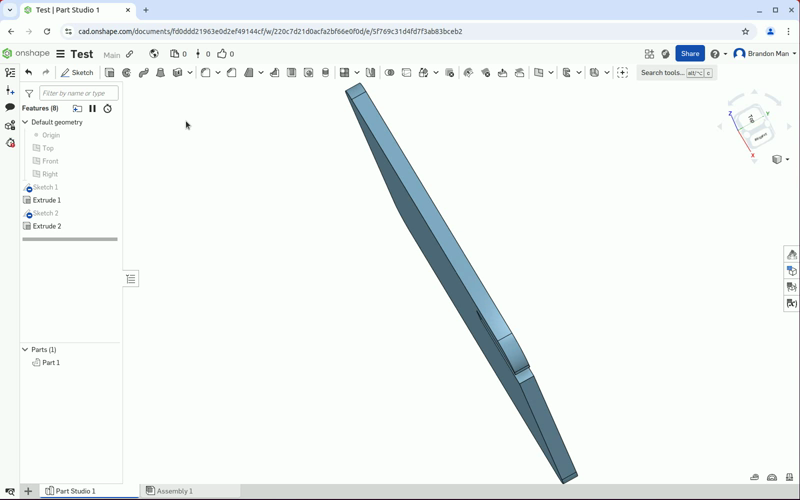
key(up, 2)
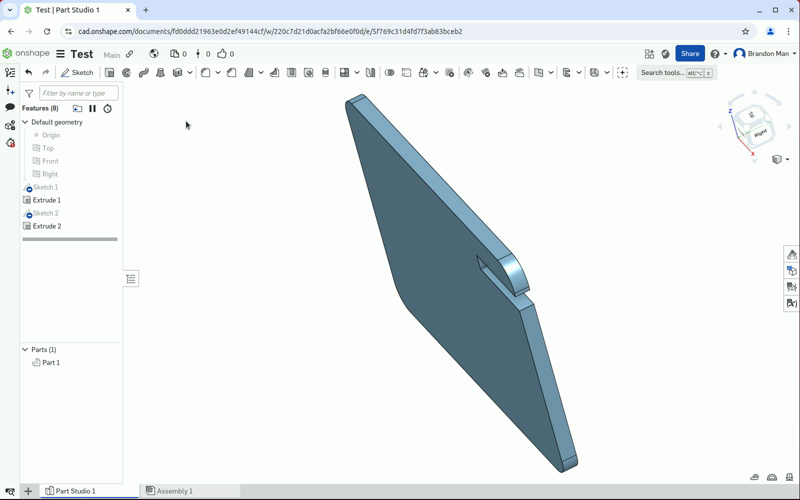
key(right, 2)
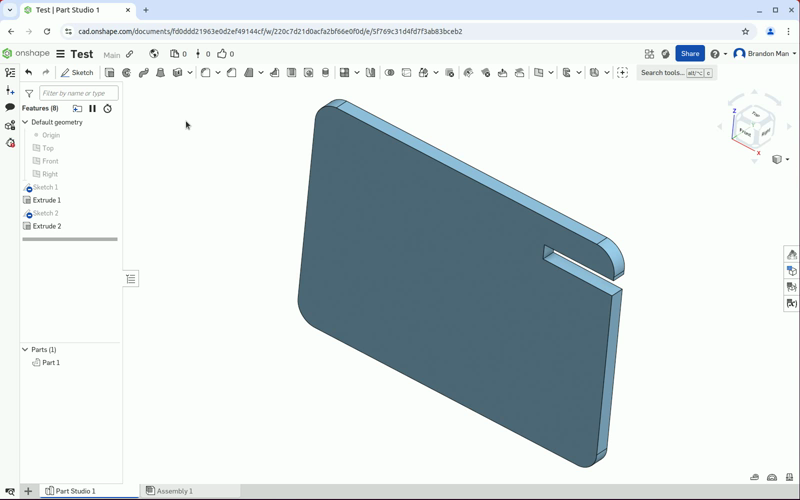
mouse_move(73, 189)
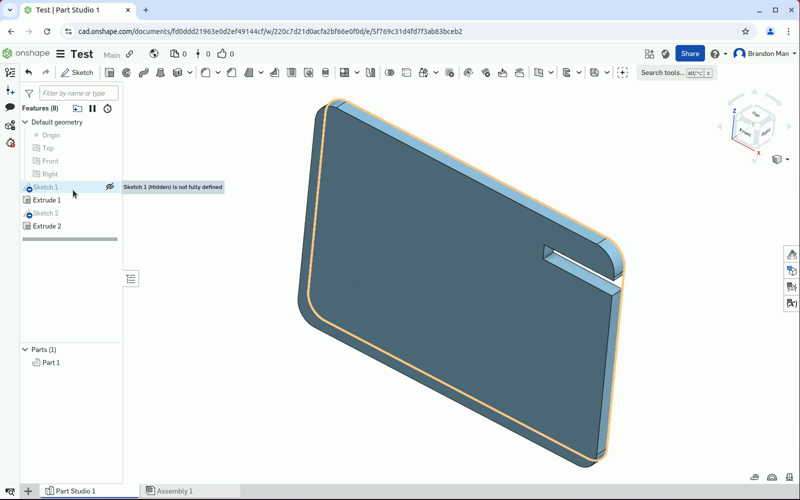
click(73, 189)